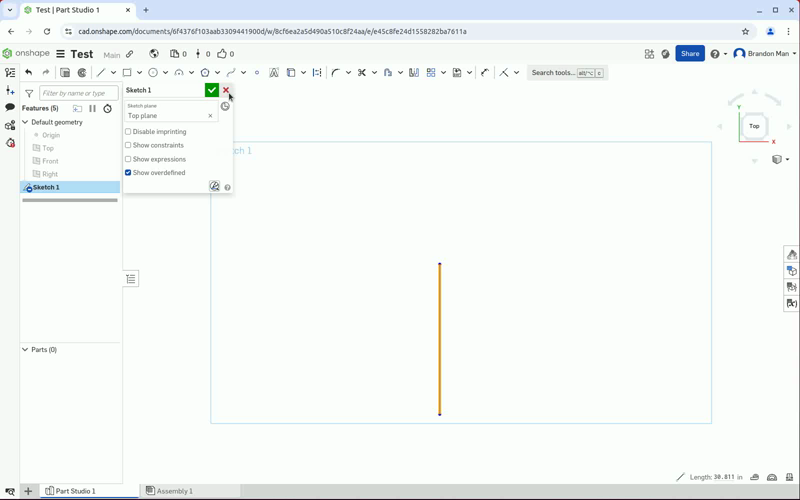
key(shift+h)
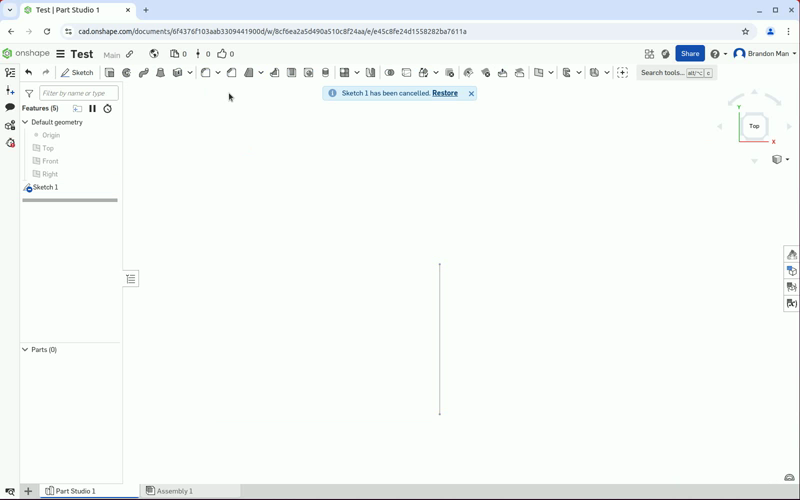
key(shift+s)
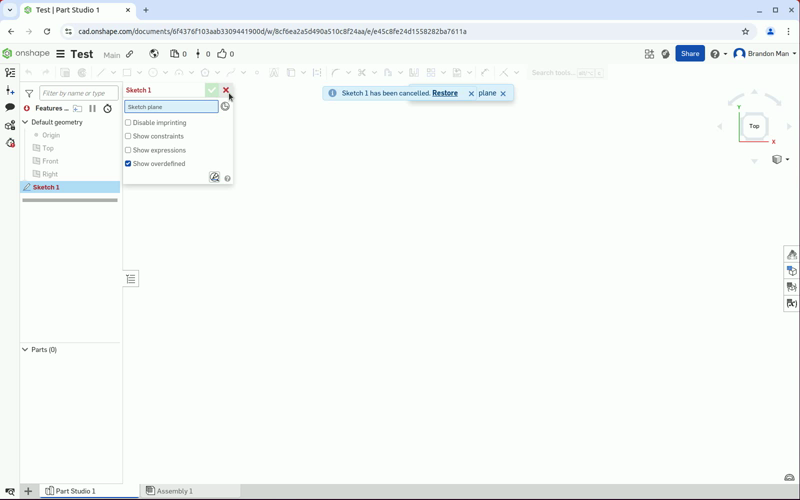
mouse_move(73, 150)
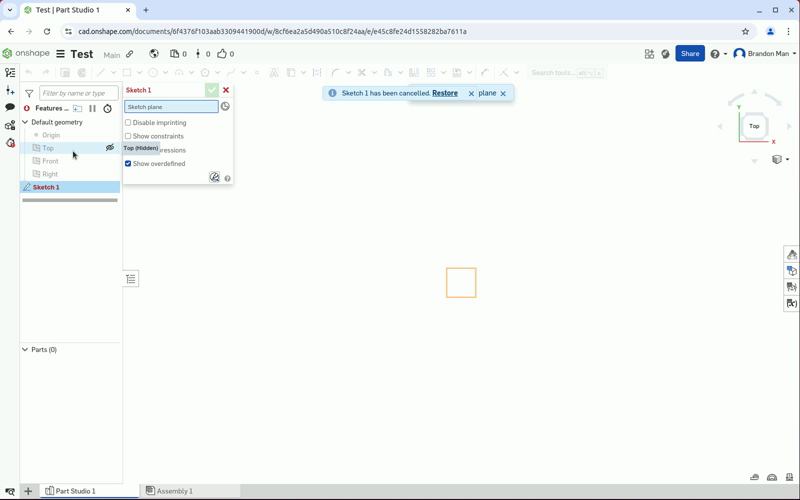
click(73, 150)
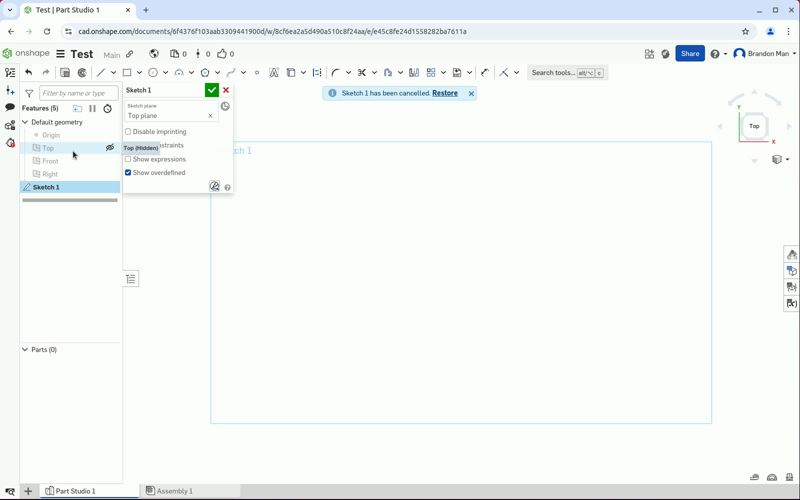
mouse_move(73, 352)
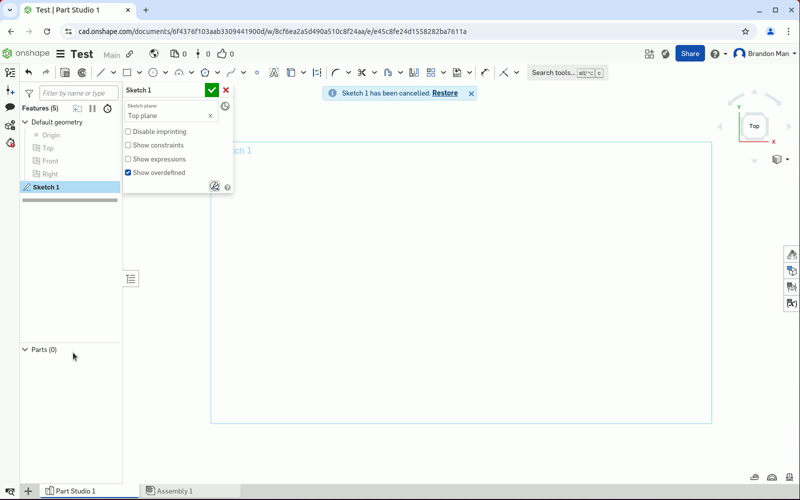
key(y)
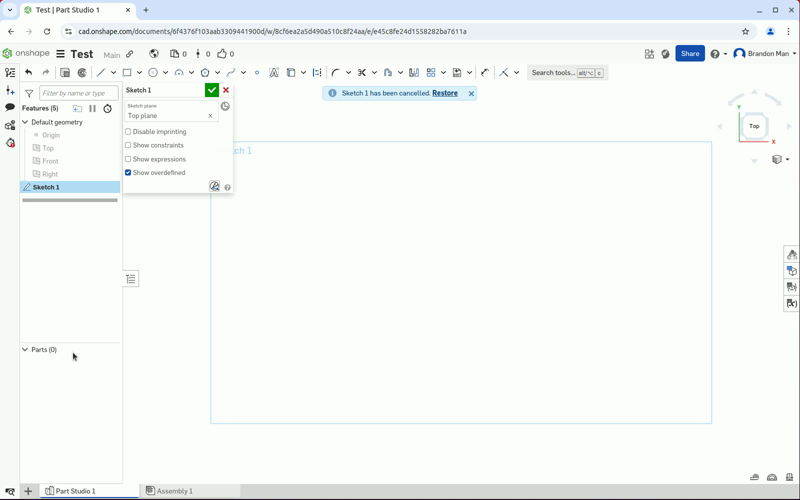
key(l)
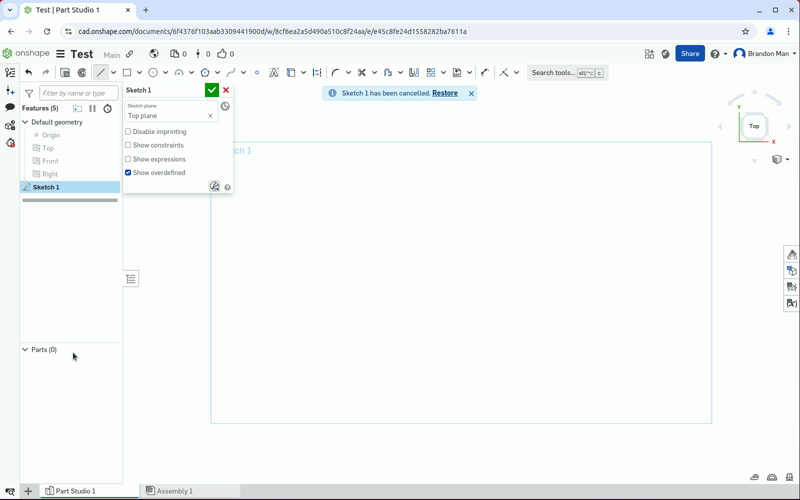
key_down(shift)
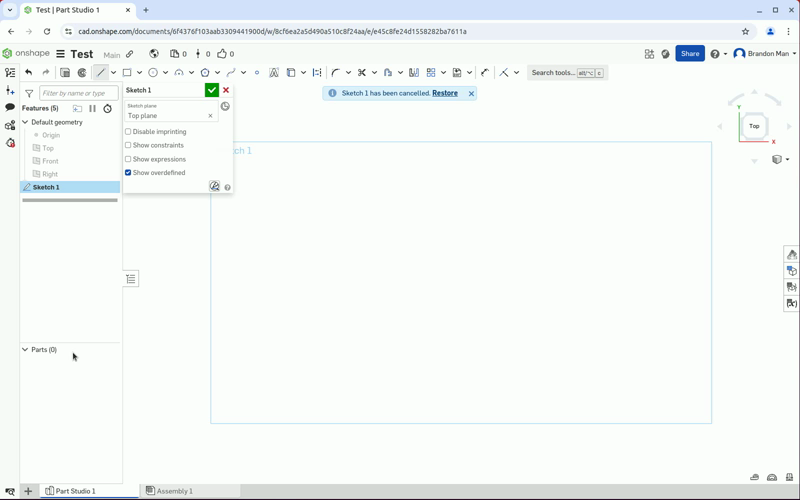
mouse_move(348, 395)
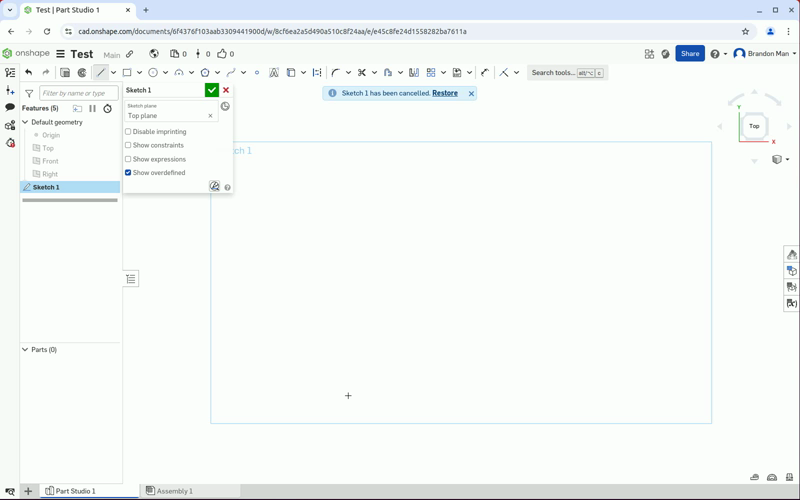
click(348, 395)
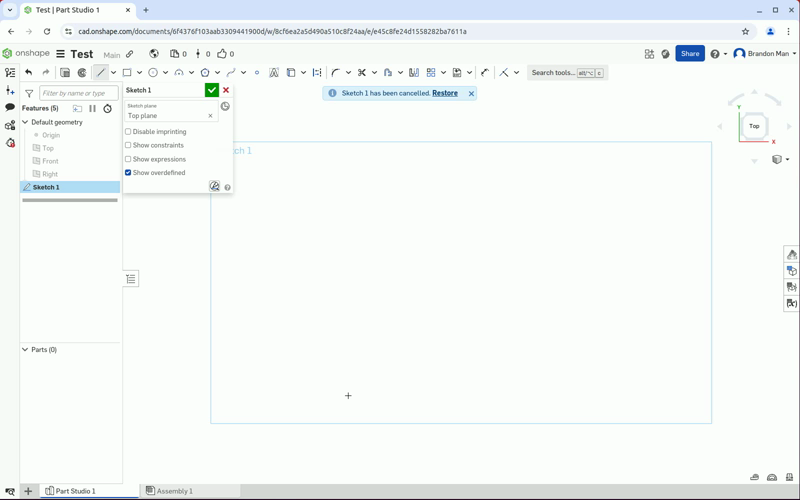
key_up(shift)
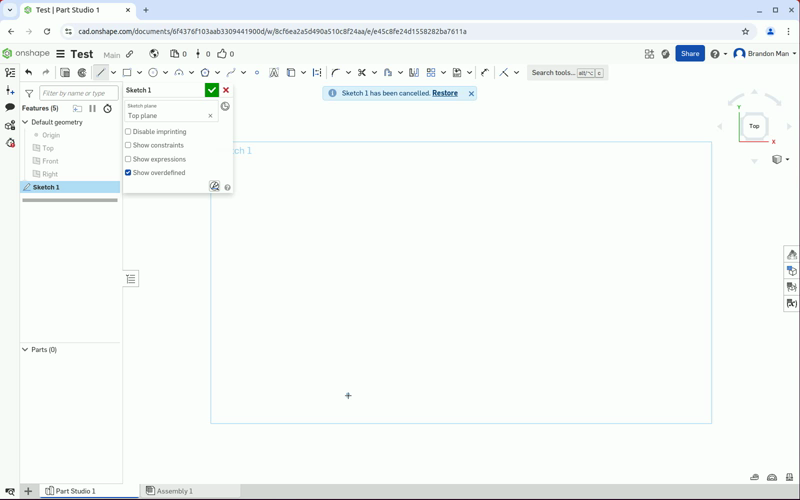
key_down(shift)
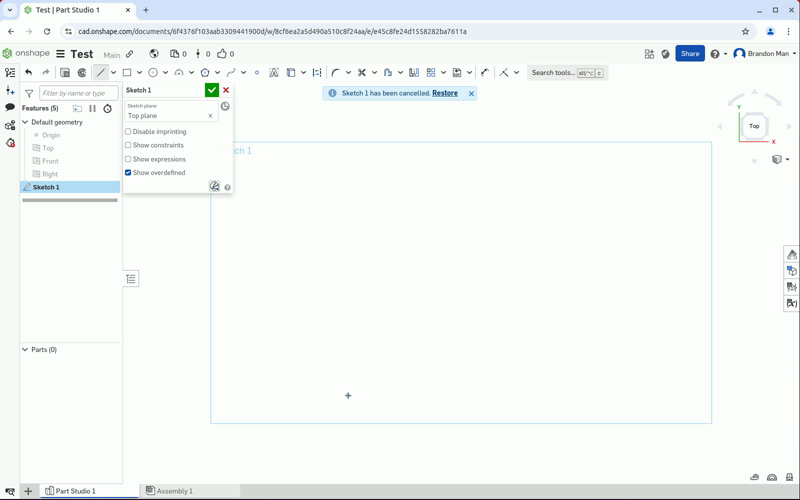
mouse_move(572, 395)
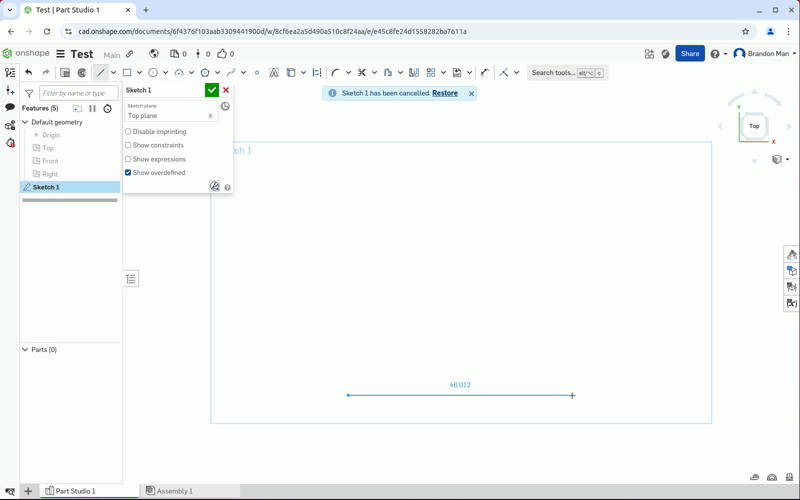
click(572, 395)
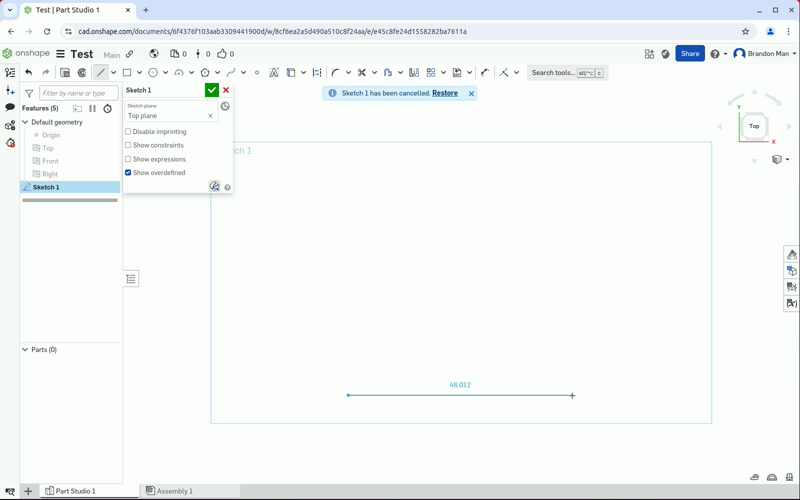
key_up(shift)
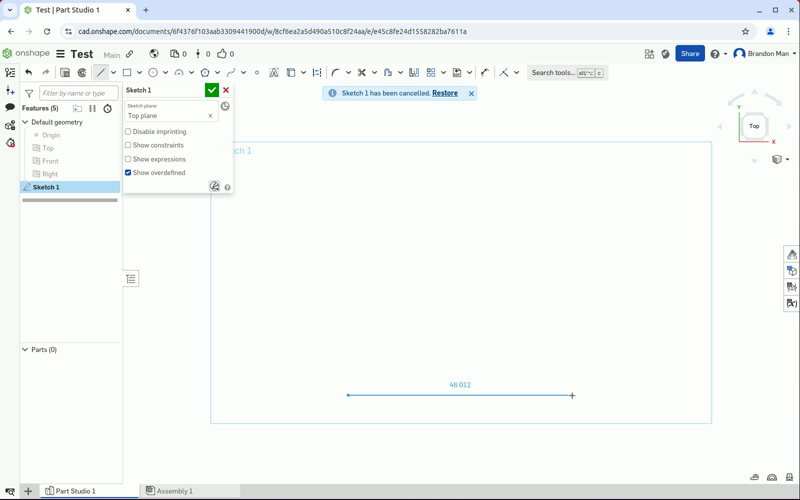
key_down(shift)
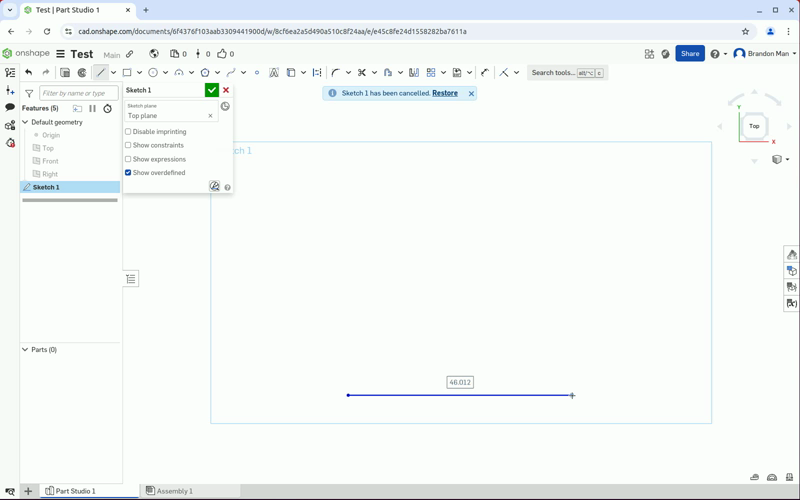
mouse_move(572, 171)
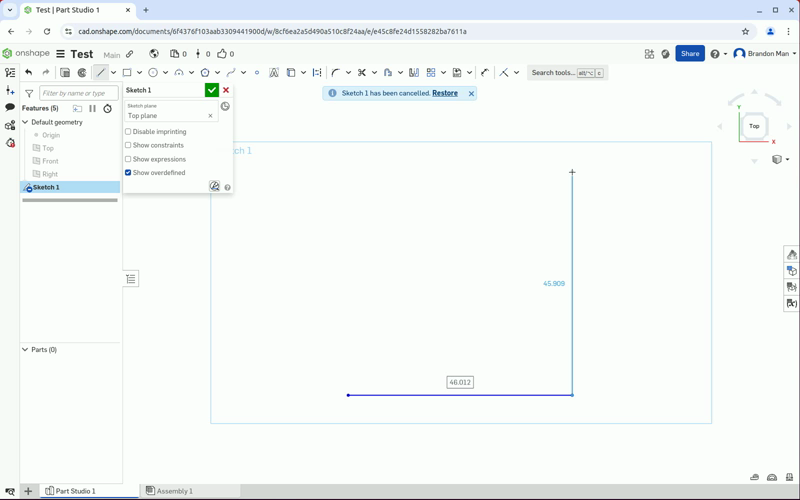
click(572, 171)
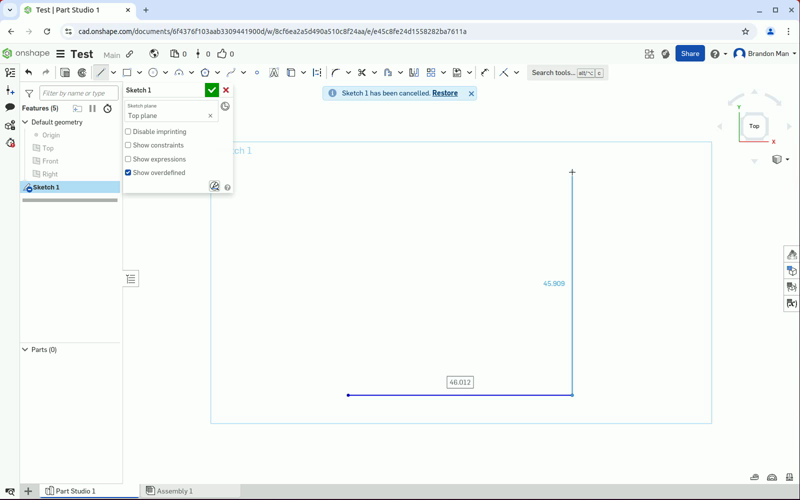
key_up(shift)
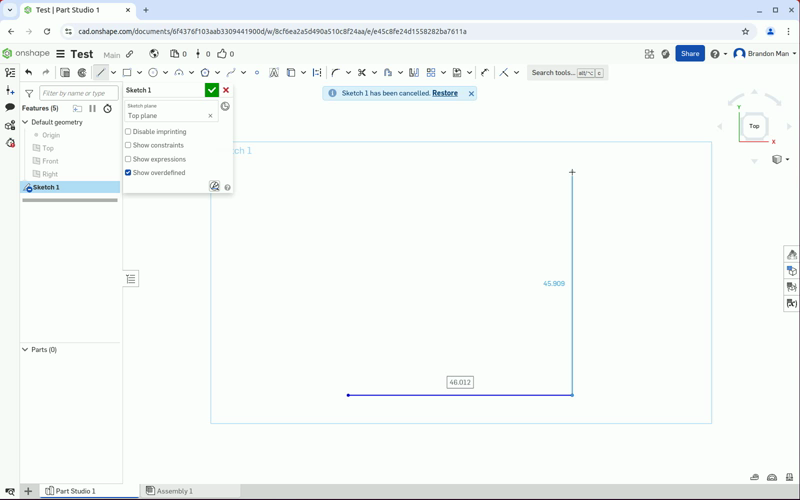
key_down(shift)
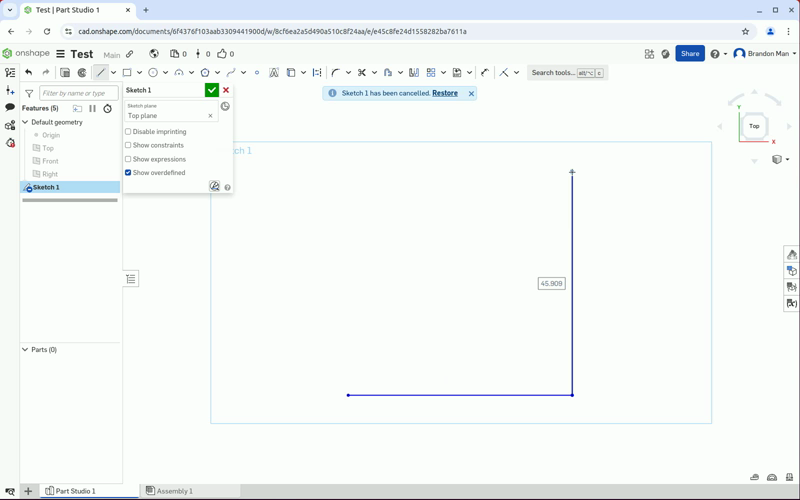
mouse_move(348, 171)
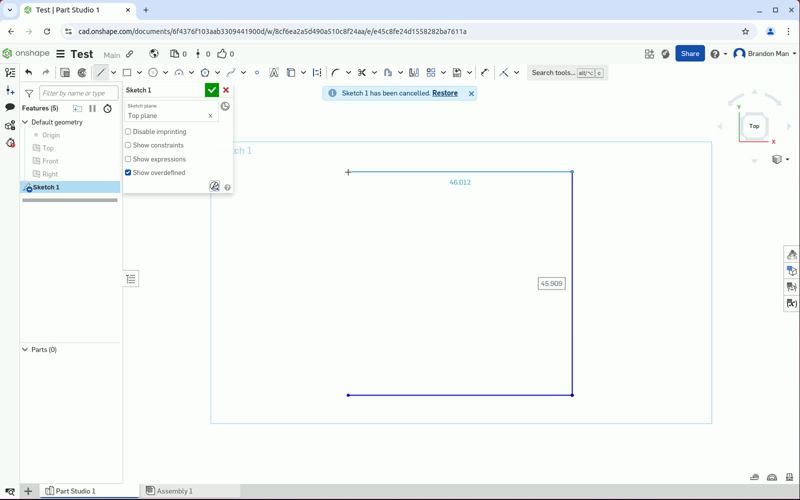
click(348, 171)
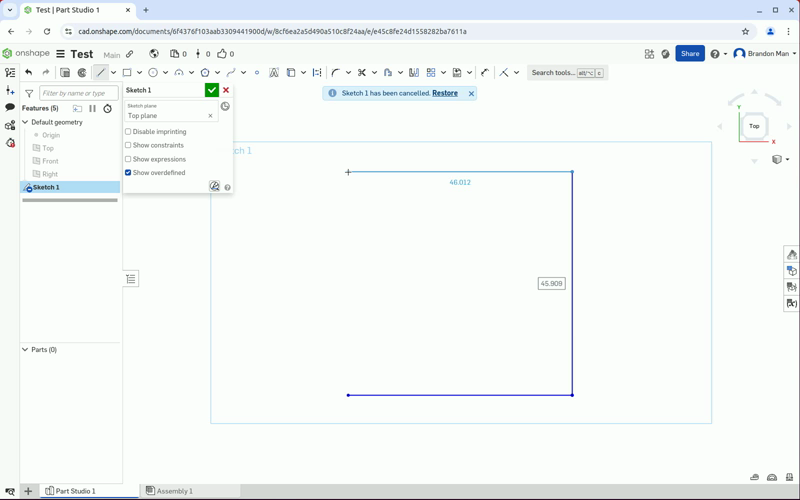
key_up(shift)
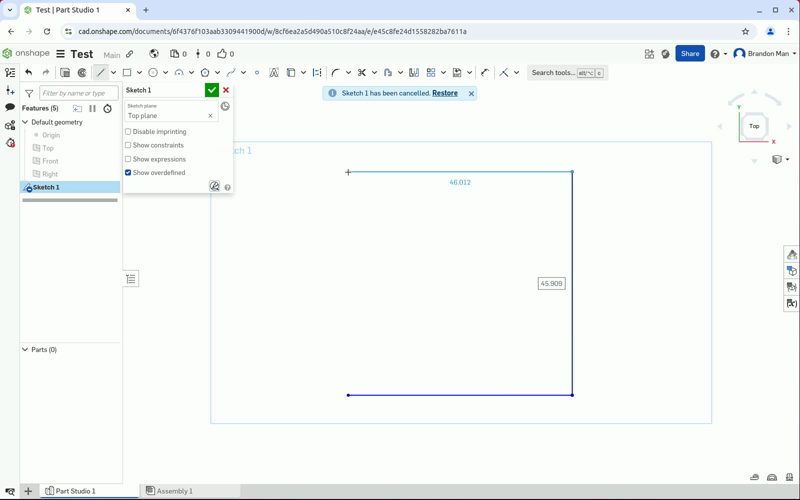
key_down(shift)
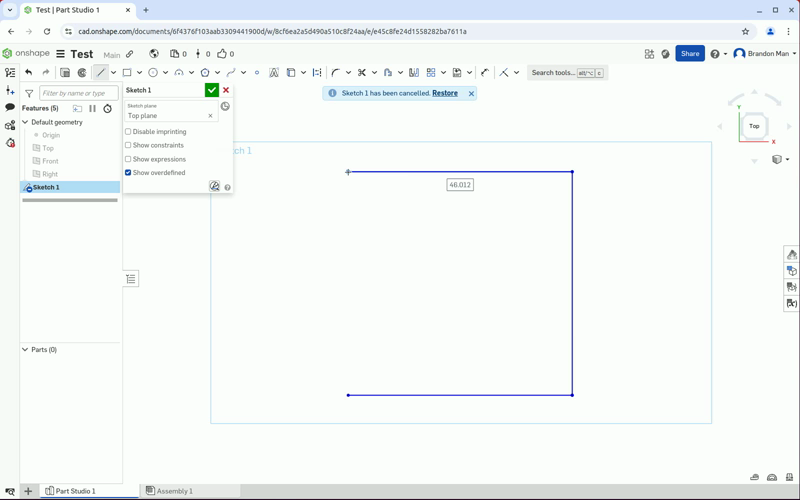
mouse_move(348, 395)
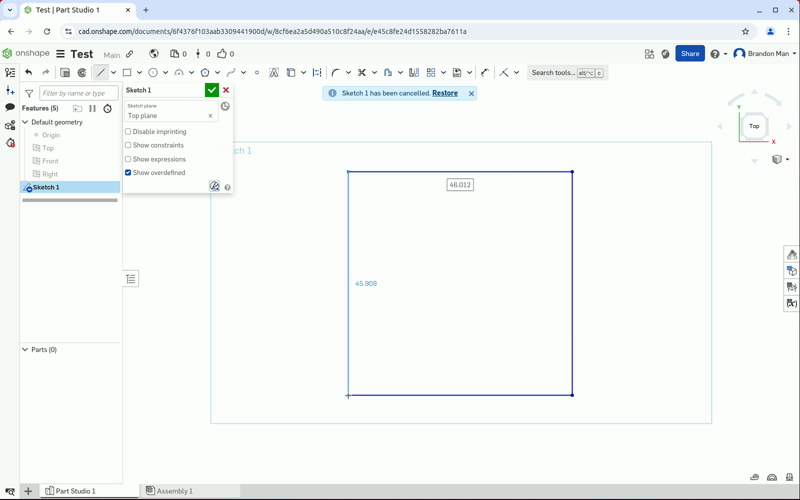
key_up(shift)
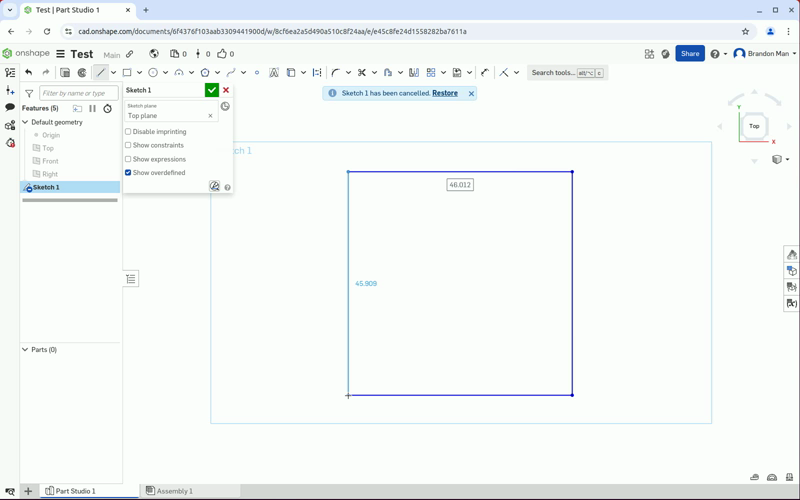
click(348, 395)
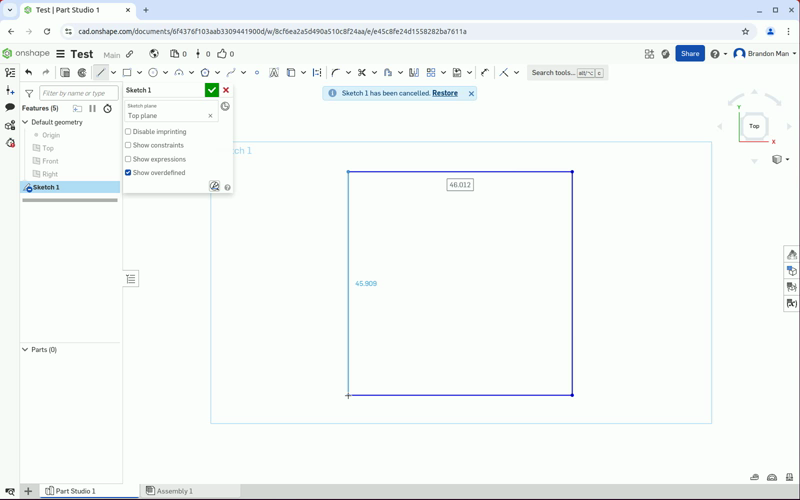
key(esc)
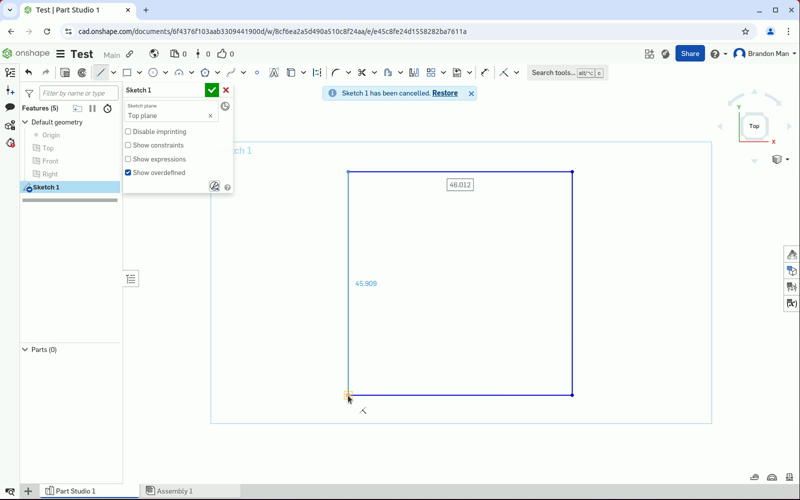
mouse_move(519, 357)
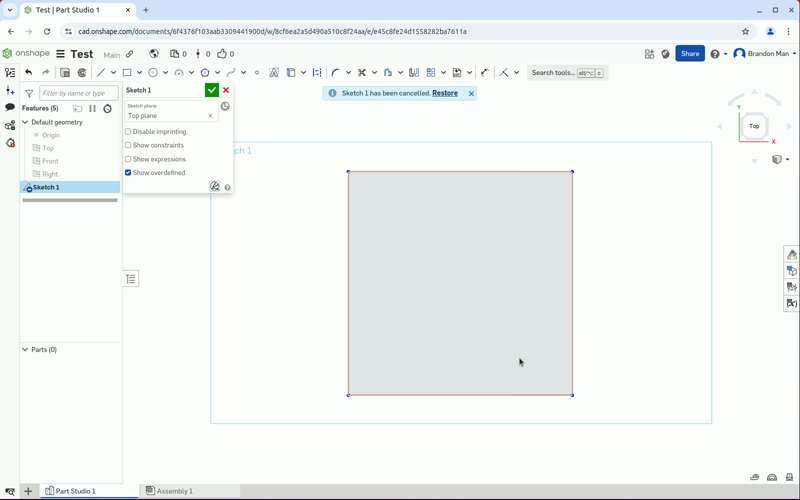
click(519, 357)
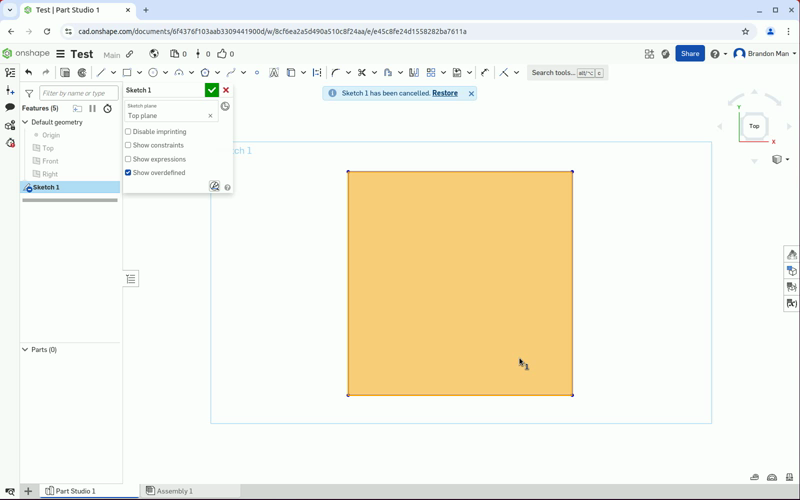
mouse_move(73, 352)
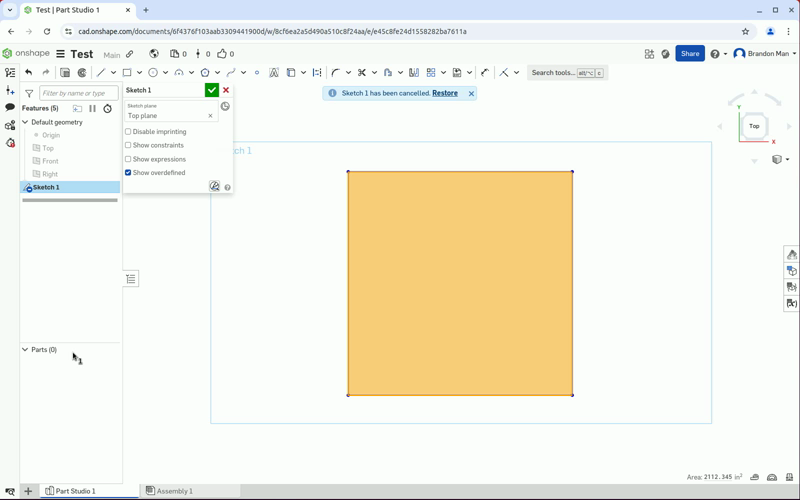
key(shift+y)
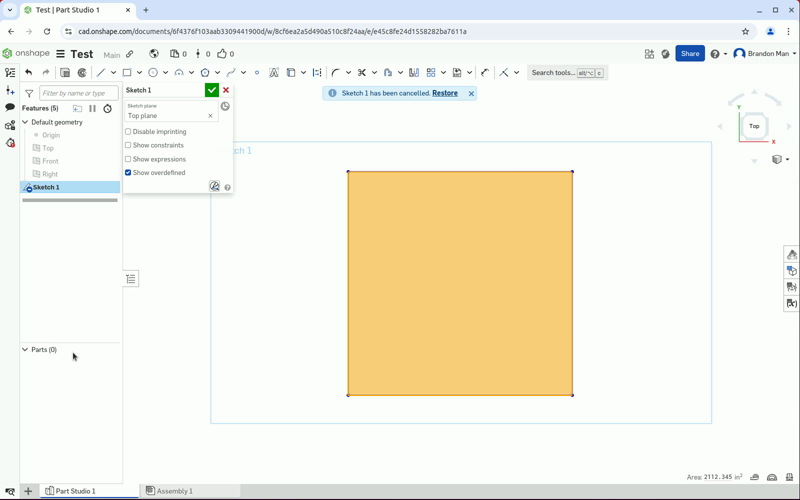
key(shift+e)
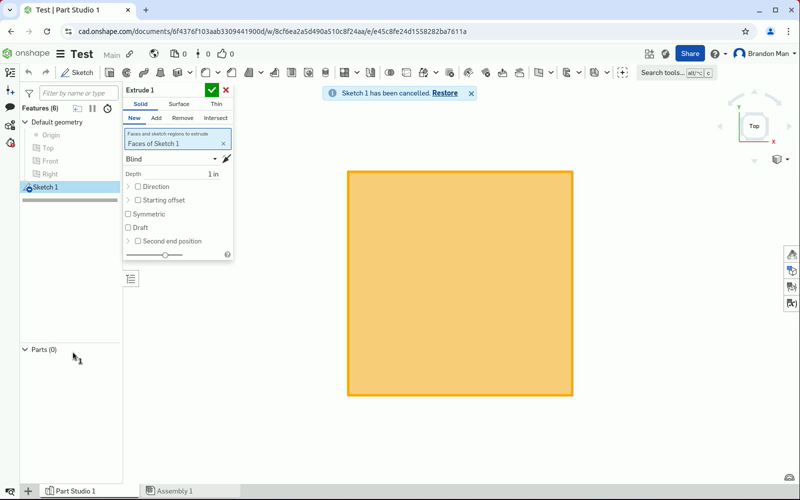
mouse_move(143, 106)
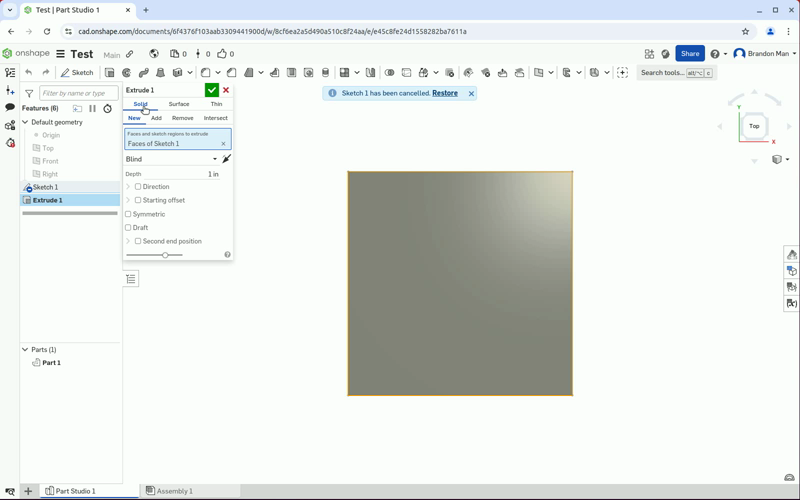
click(143, 106)
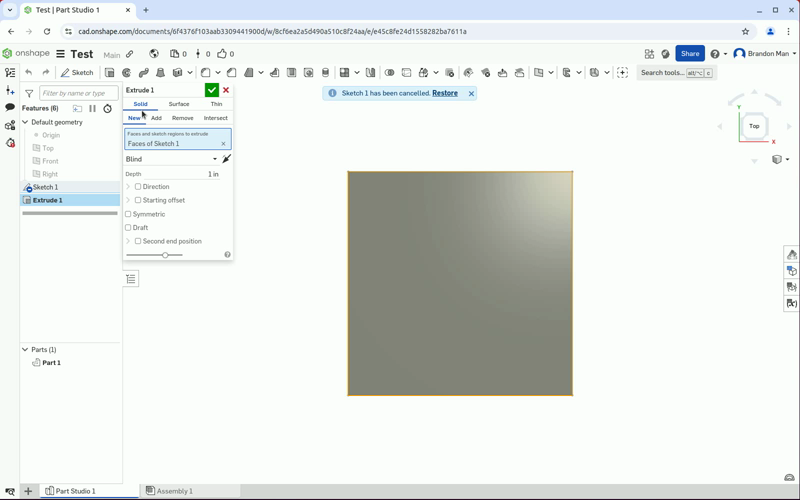
mouse_move(137, 120)
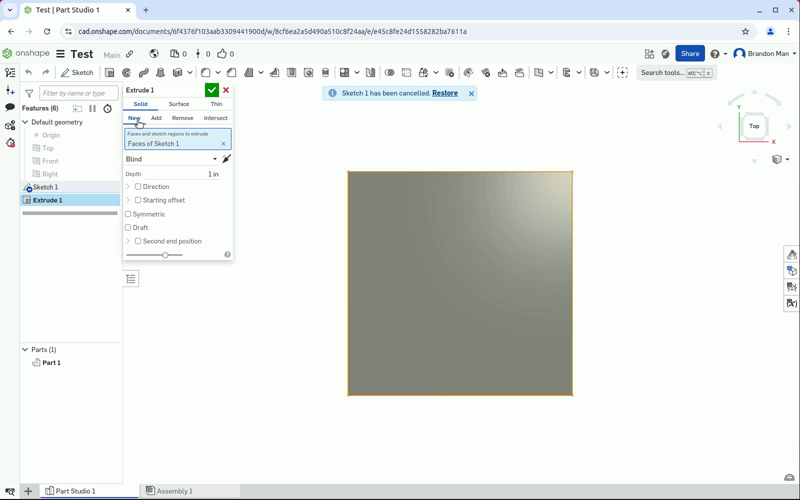
click(137, 120)
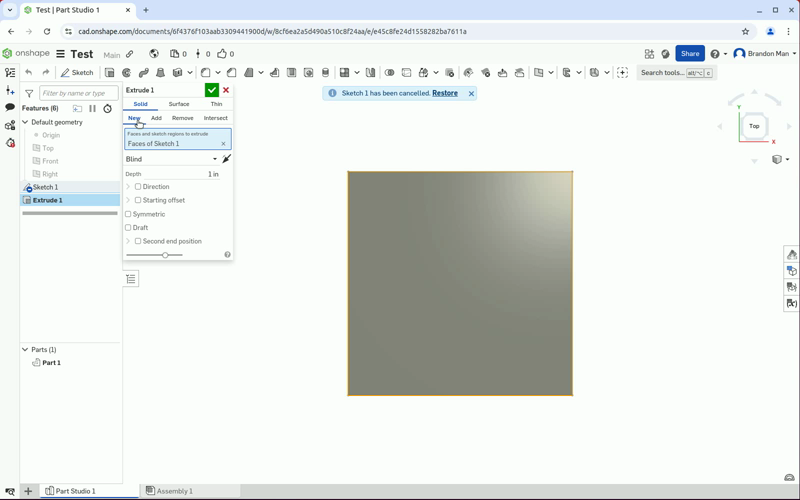
key(tab, 4)
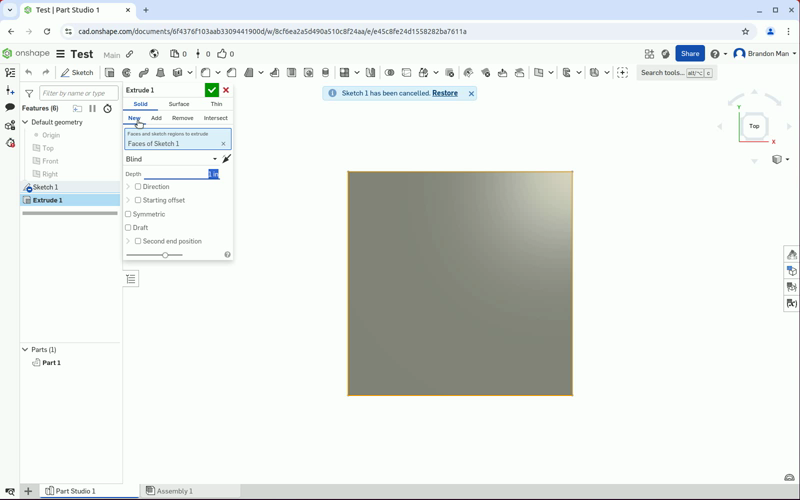
text(-2.407)
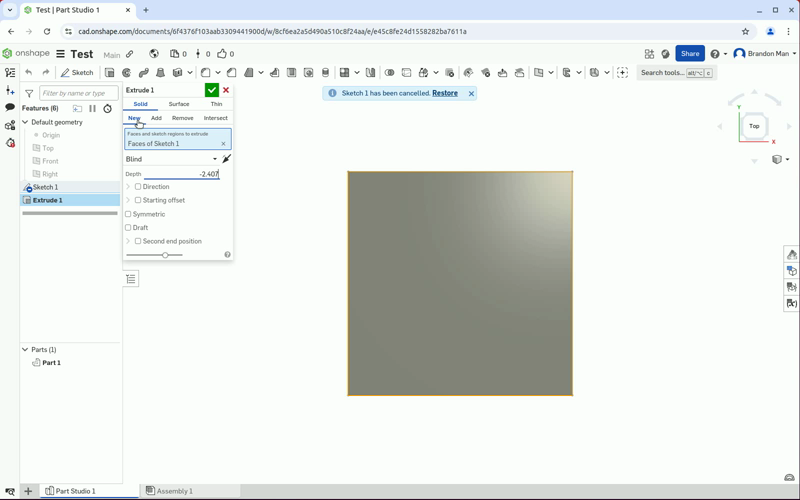
key(enter)
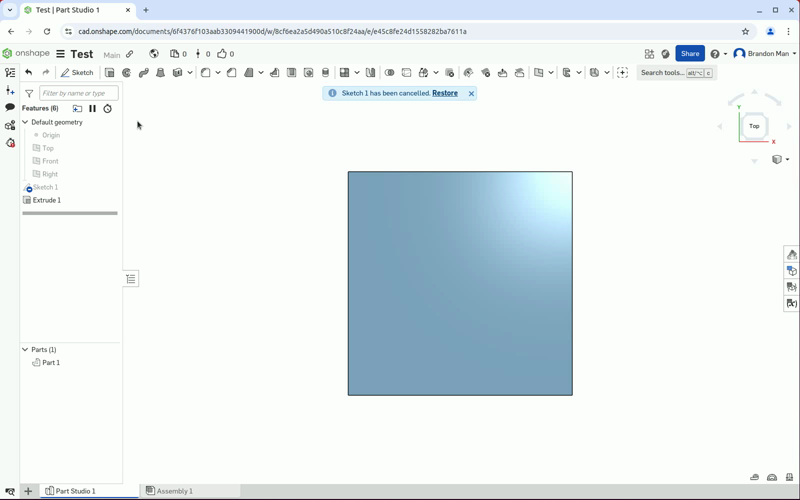
key(shift+h)
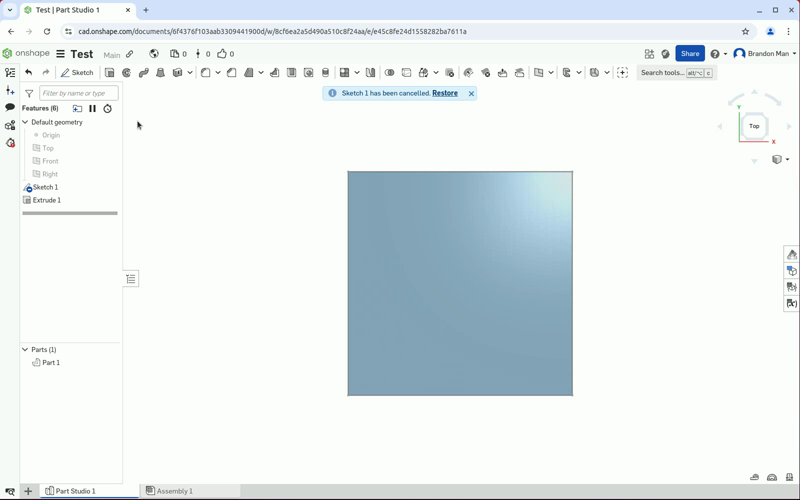
key(shift+h)
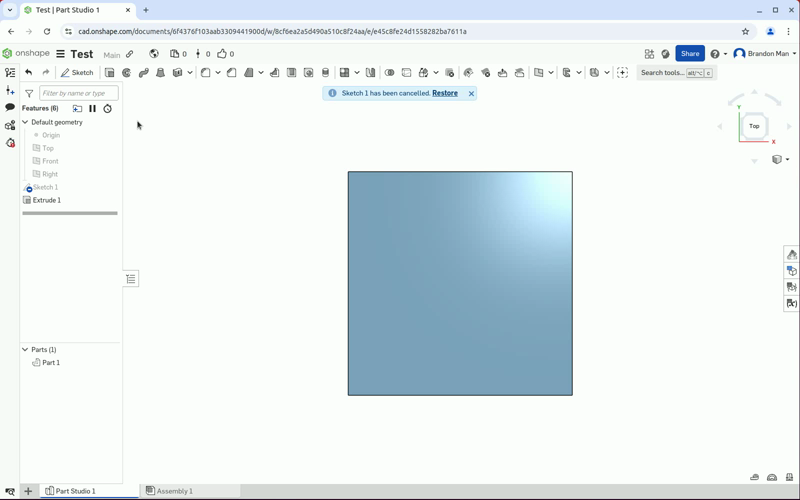
mouse_move(73, 189)
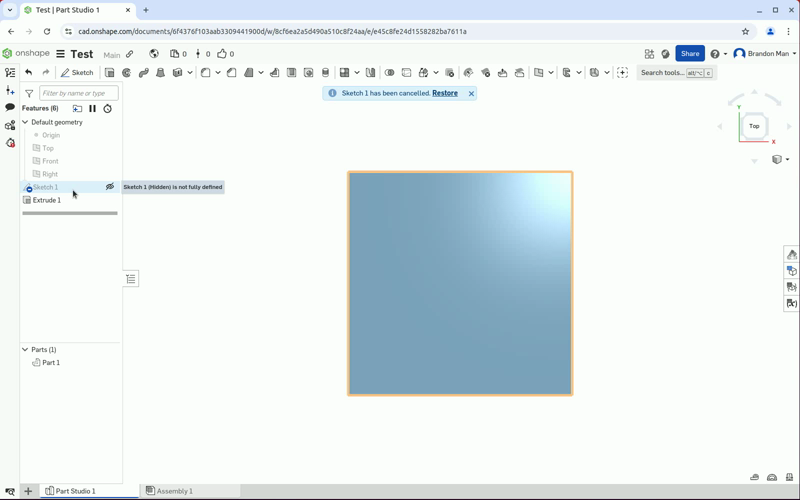
click(73, 189)
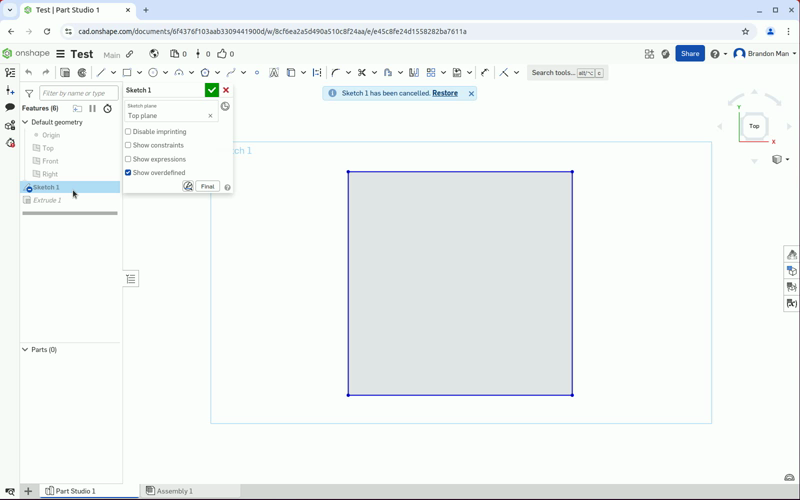
mouse_move(229, 92)
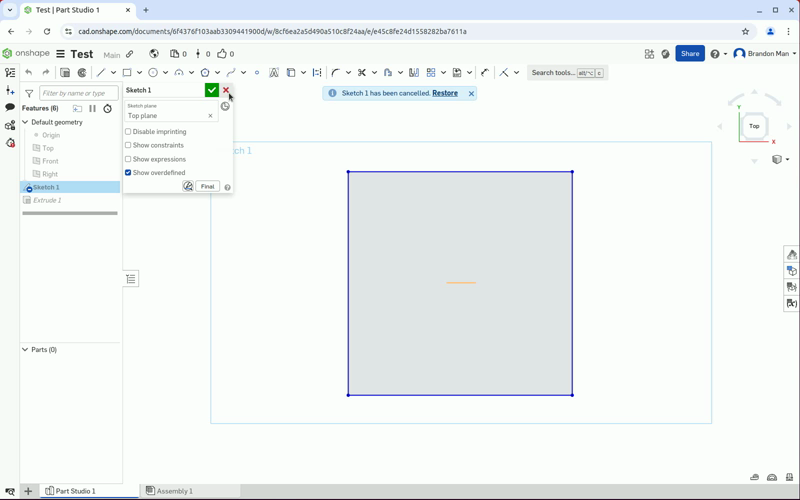
click(229, 92)
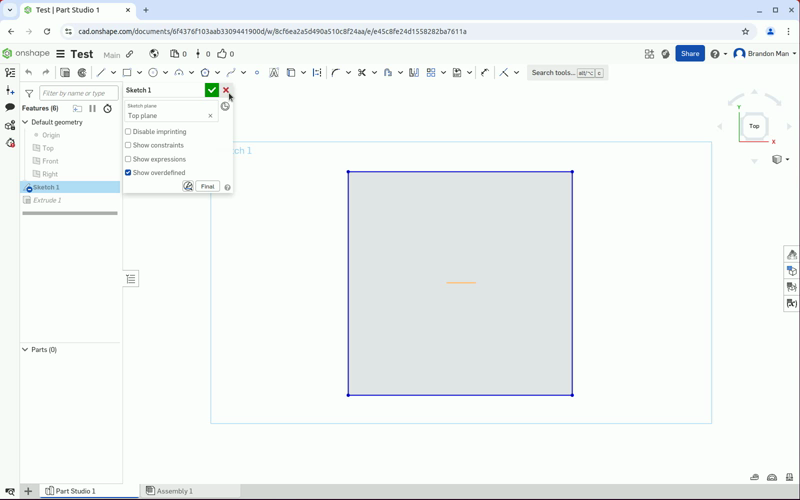
key(shift+s)
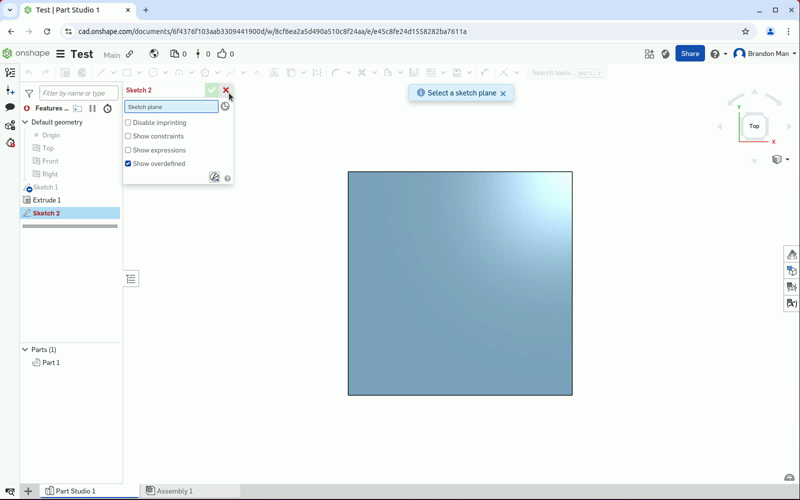
mouse_move(73, 150)
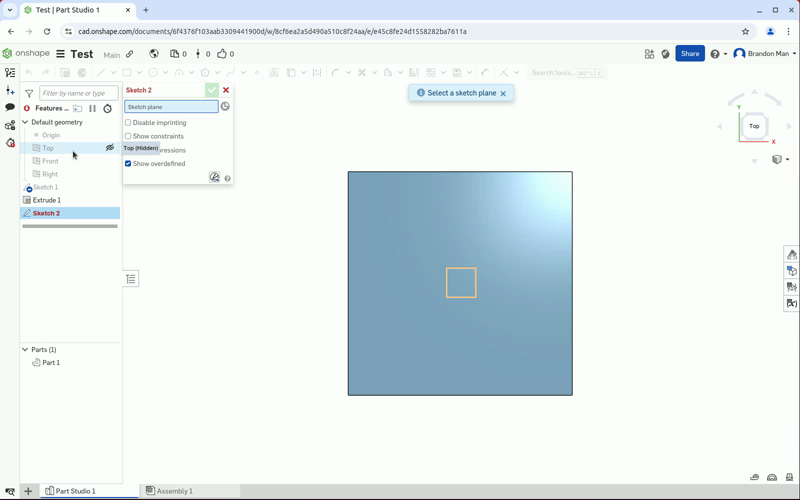
click(73, 150)
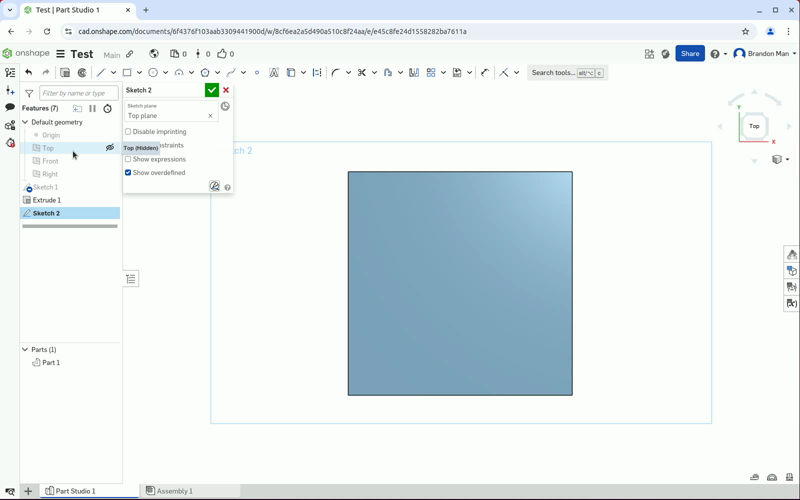
mouse_move(73, 352)
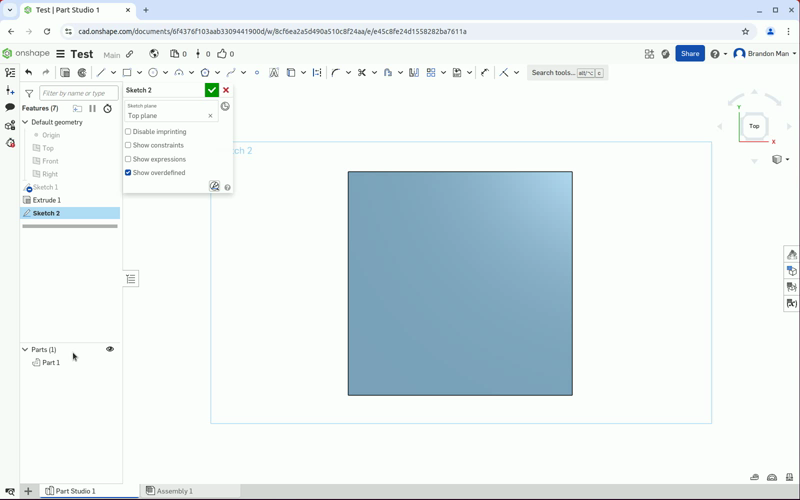
key(y)
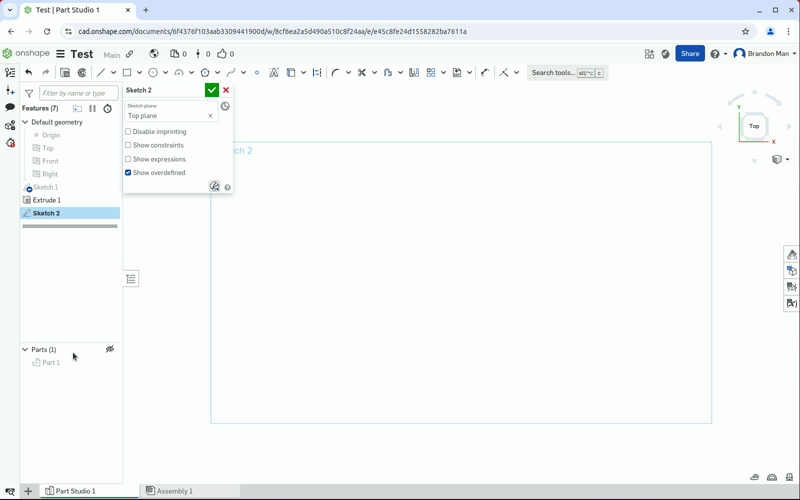
key(l)
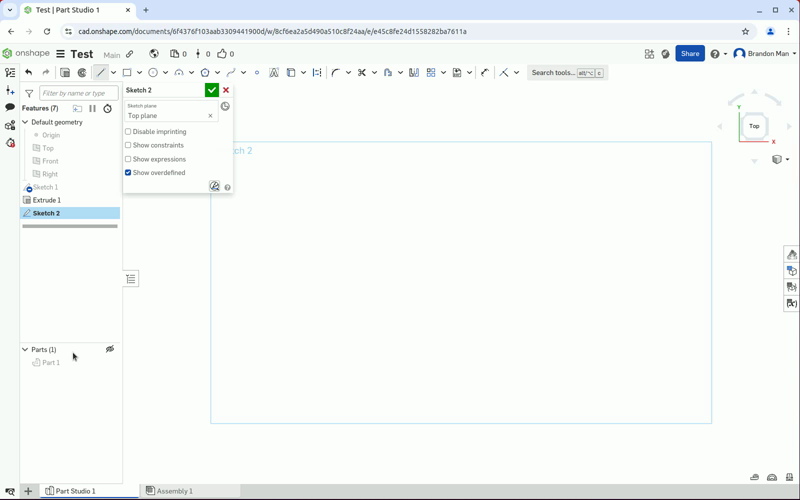
key_down(shift)
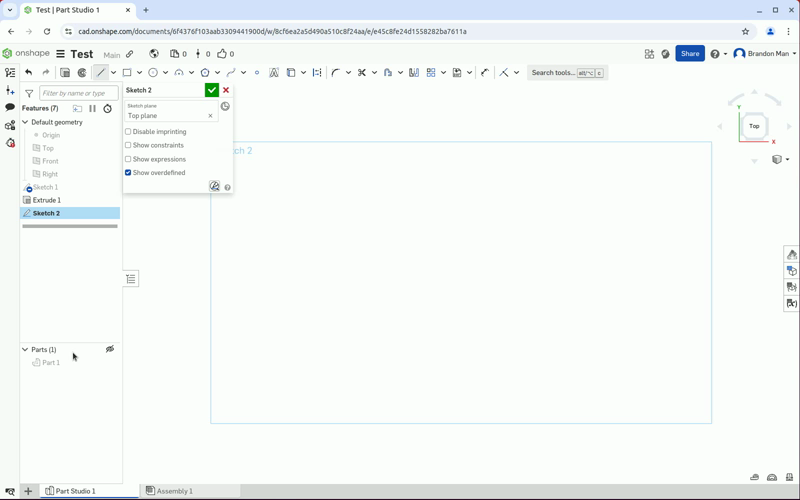
mouse_move(348, 395)
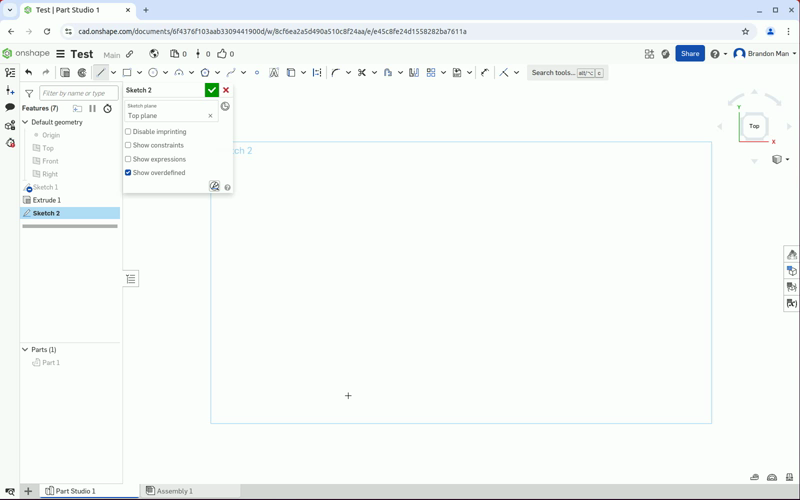
click(348, 395)
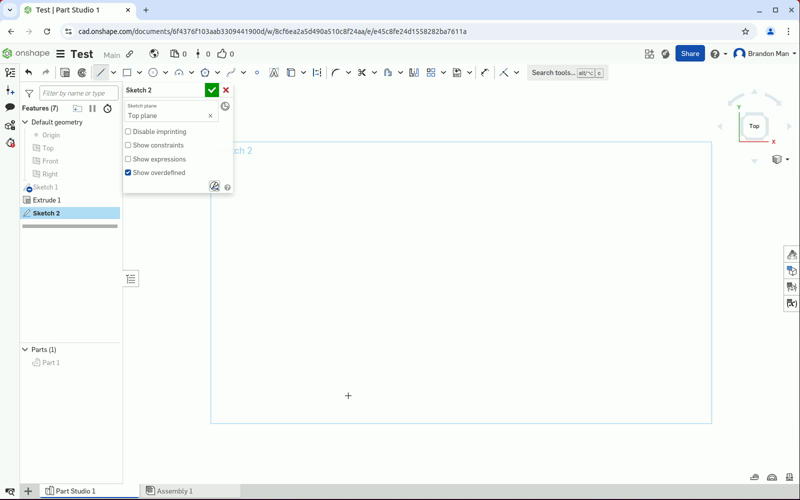
key_up(shift)
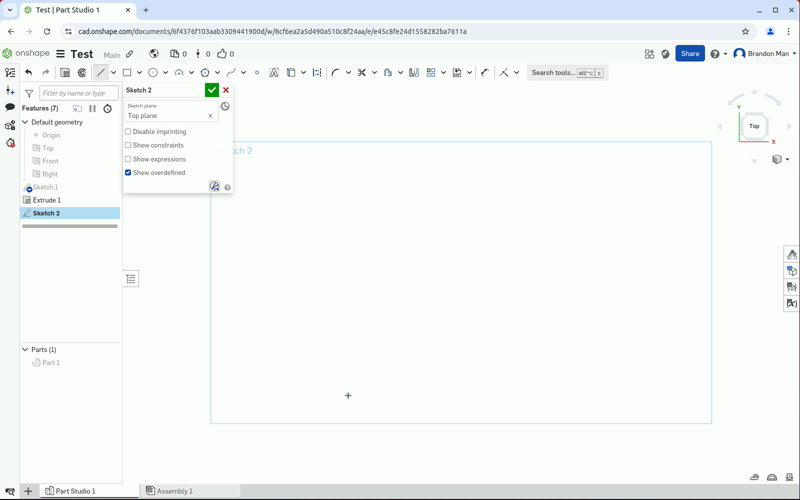
key_down(shift)
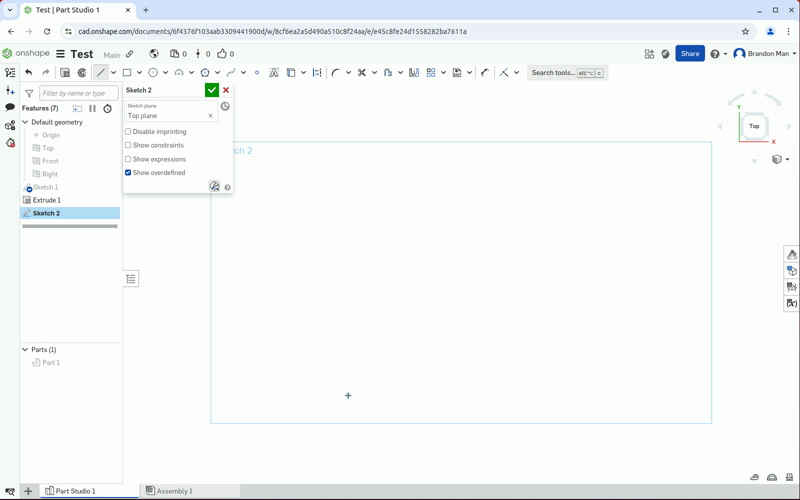
mouse_move(572, 395)
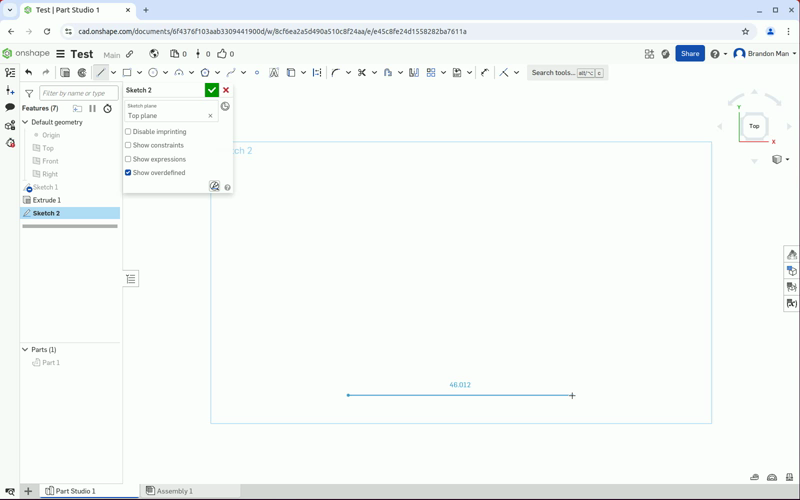
click(572, 395)
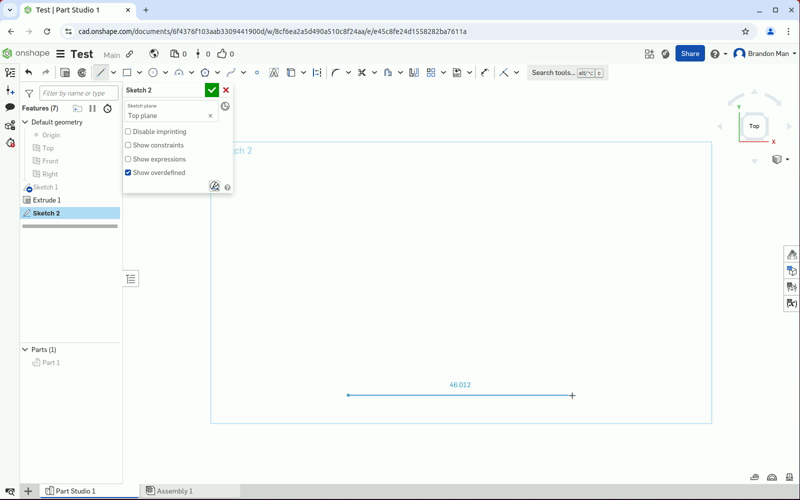
key_up(shift)
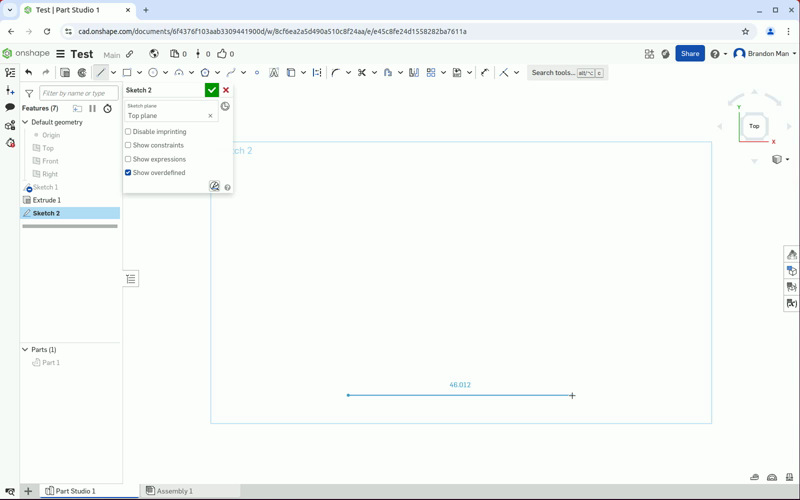
key_down(shift)
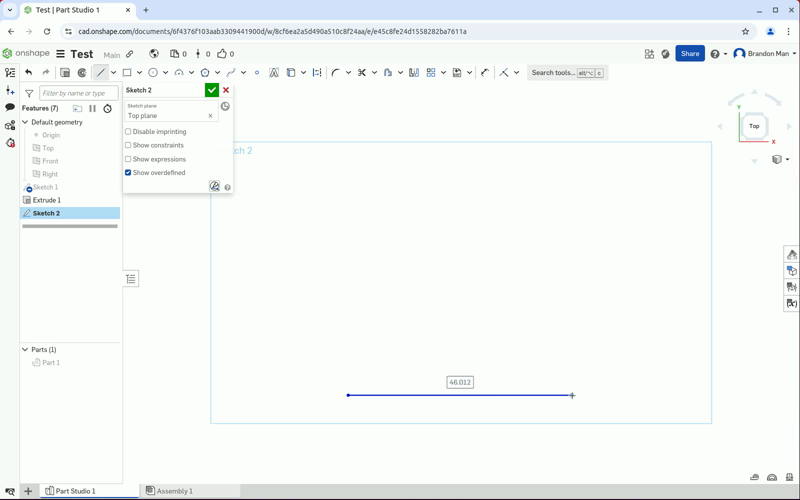
mouse_move(572, 171)
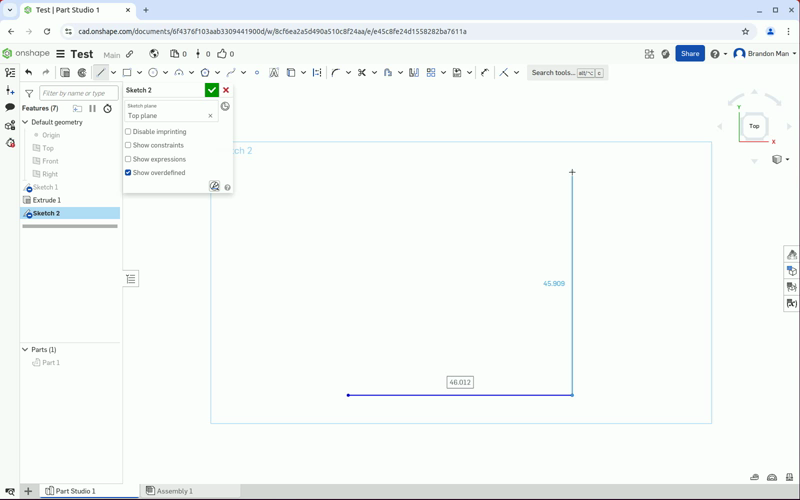
click(572, 171)
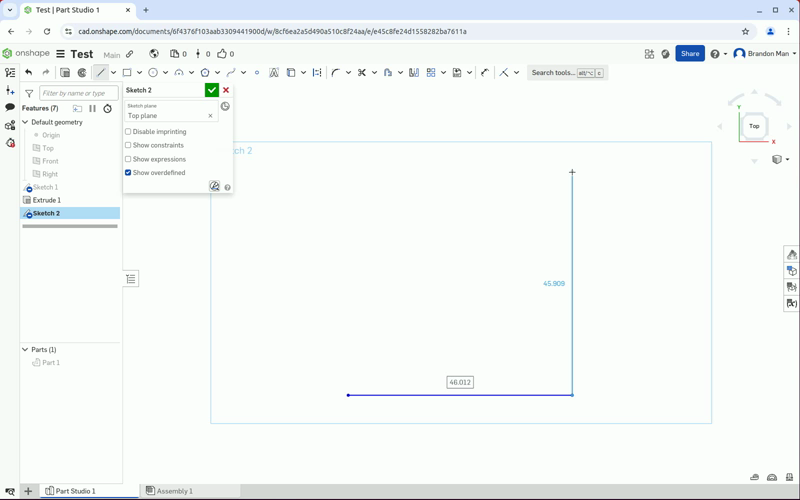
key_up(shift)
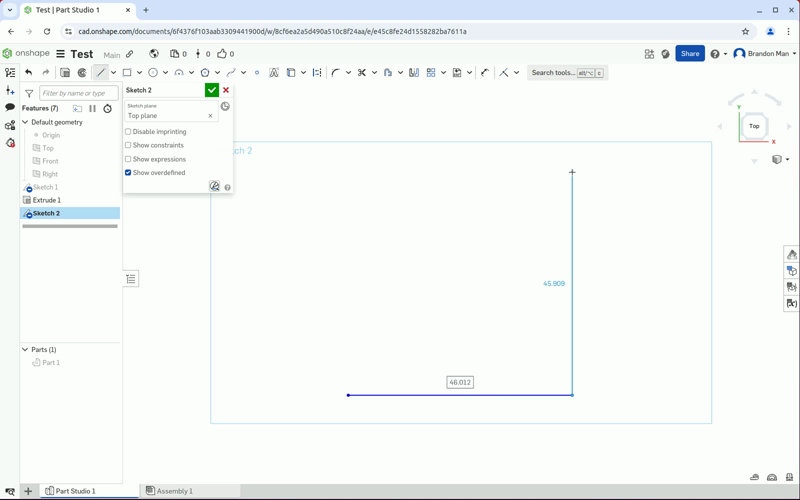
key_down(shift)
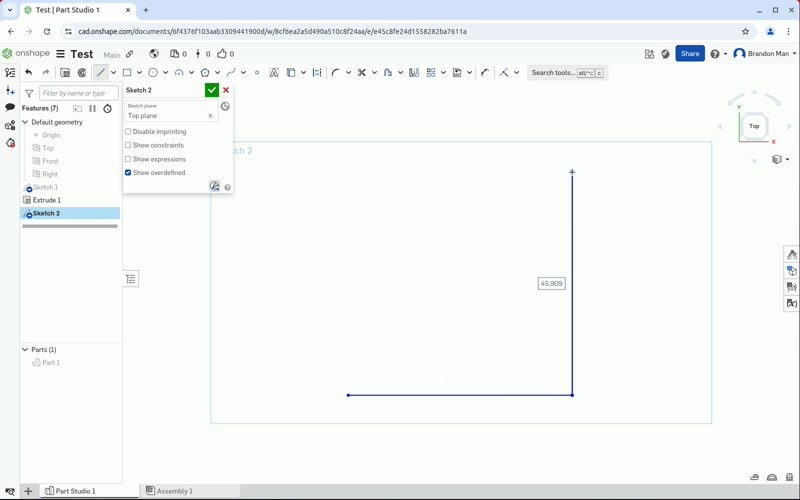
mouse_move(348, 171)
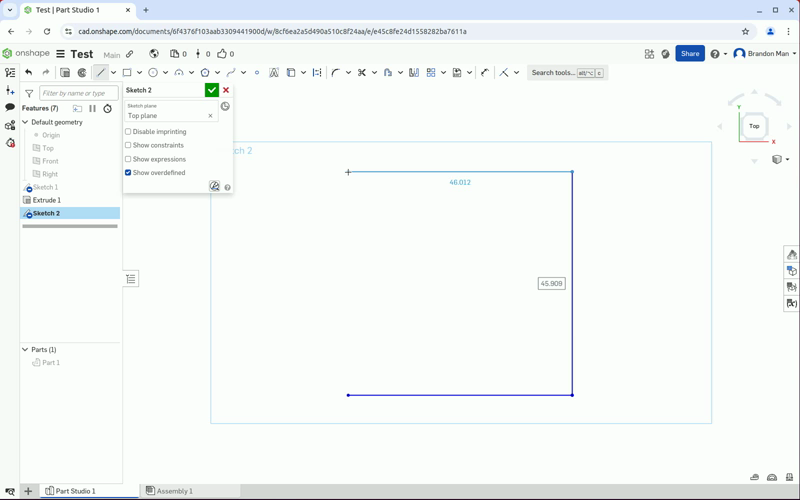
click(348, 171)
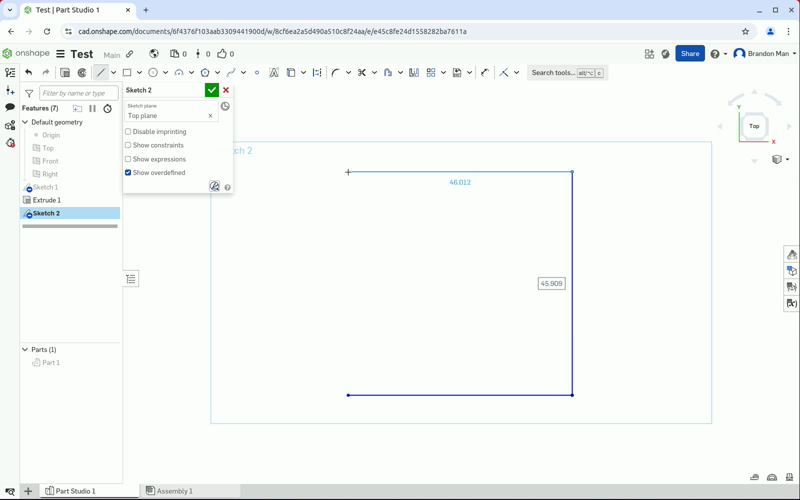
key_up(shift)
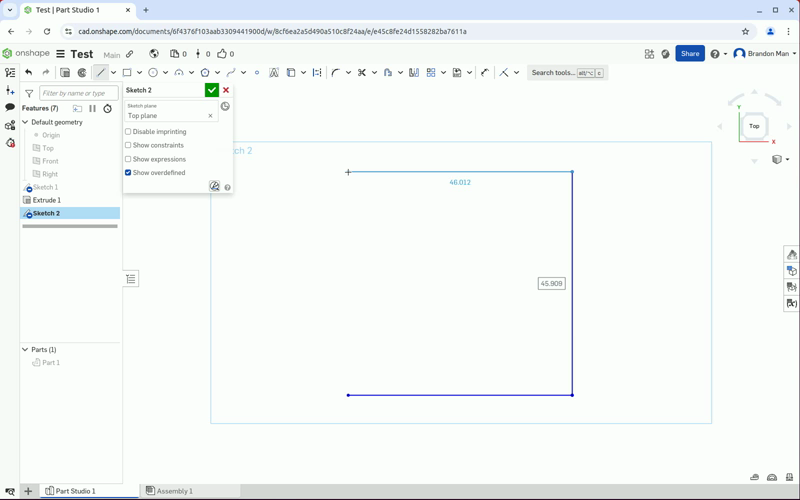
key_down(shift)
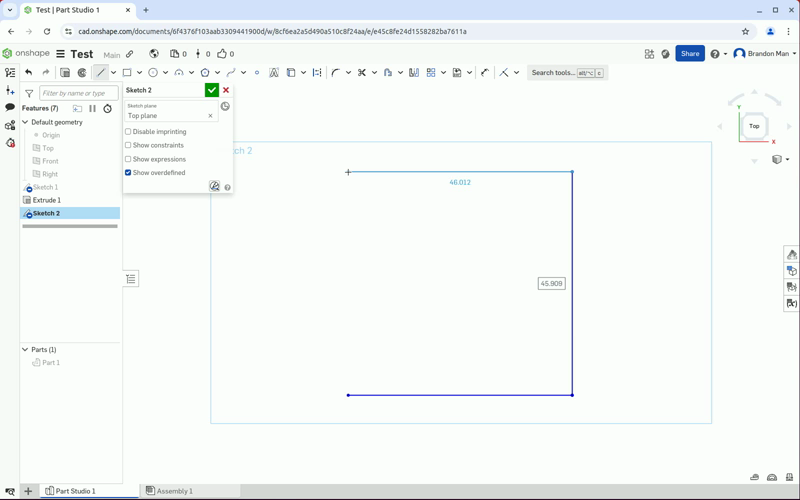
mouse_move(348, 395)
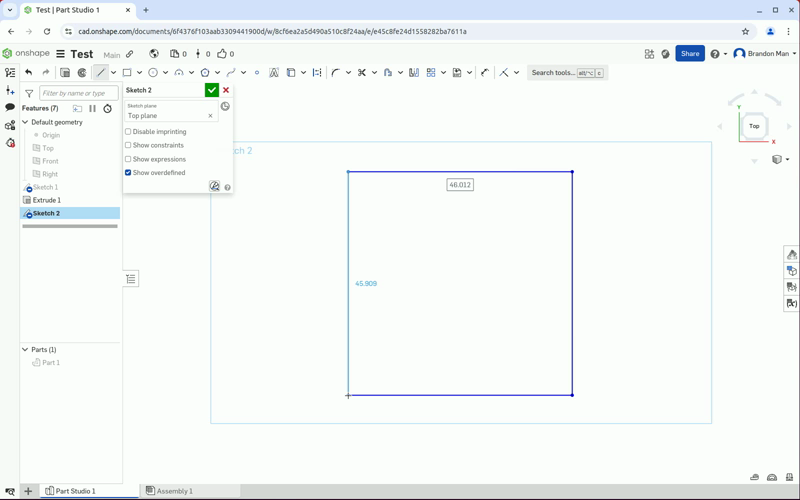
key_up(shift)
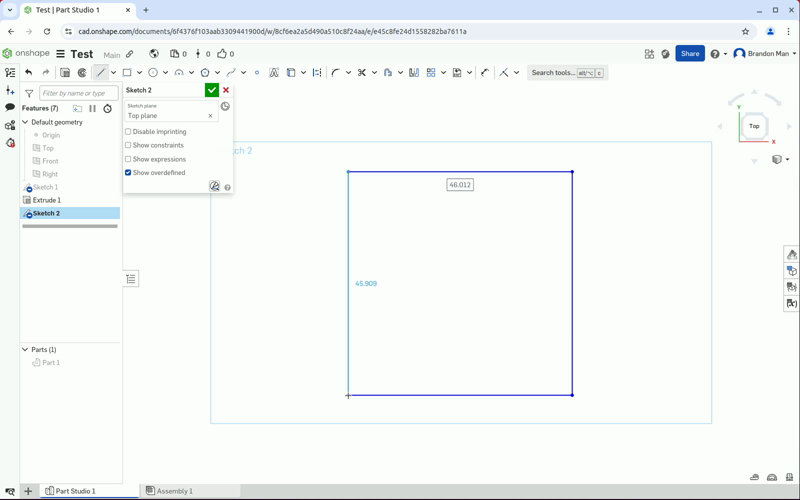
click(348, 395)
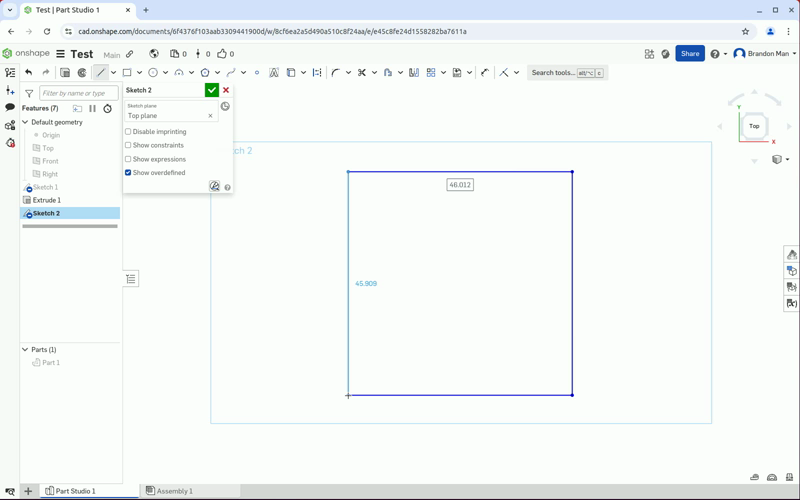
key(esc)
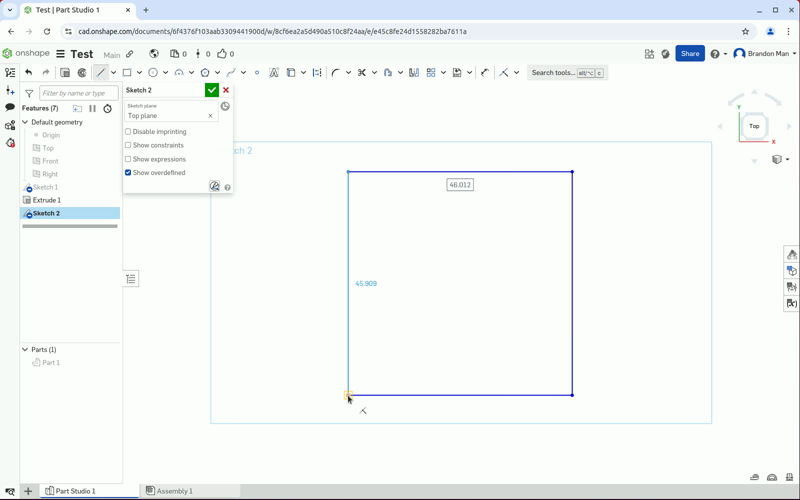
mouse_move(535, 356)
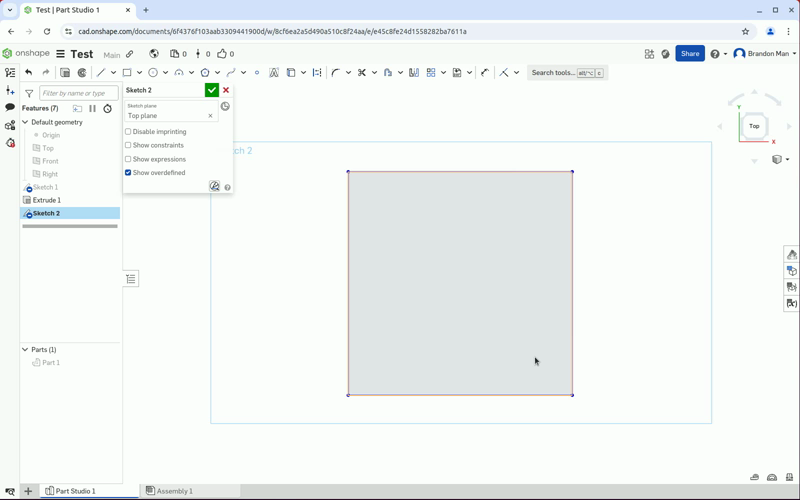
click(535, 356)
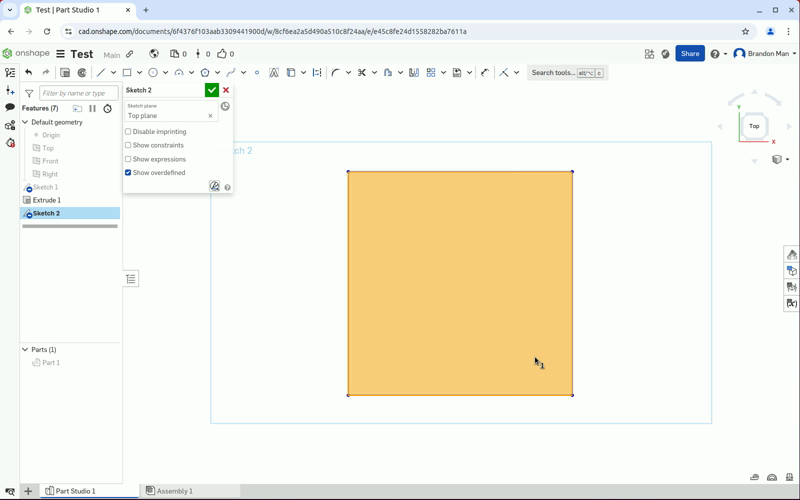
mouse_move(73, 352)
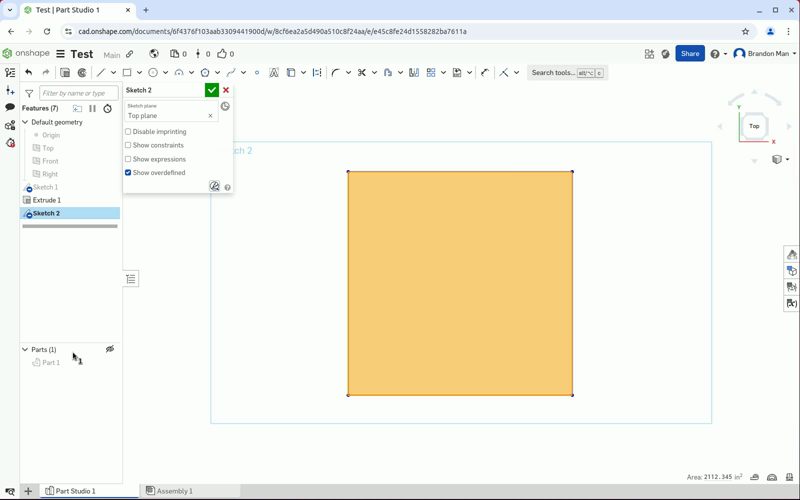
key(shift+y)
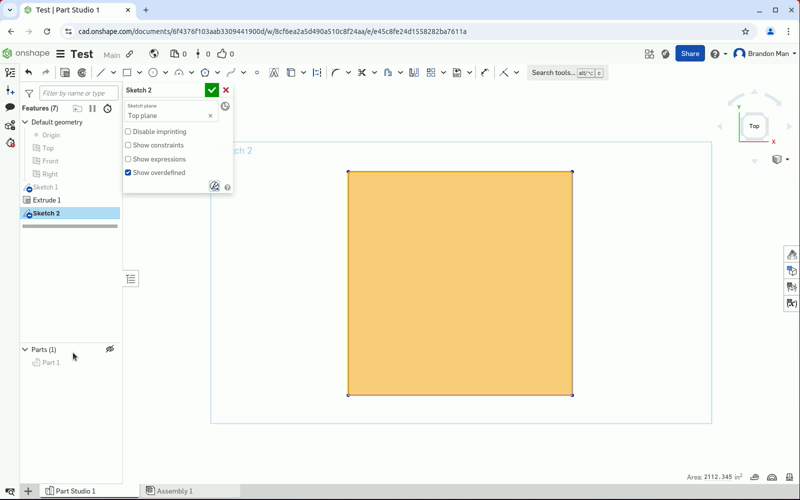
key(shift+e)
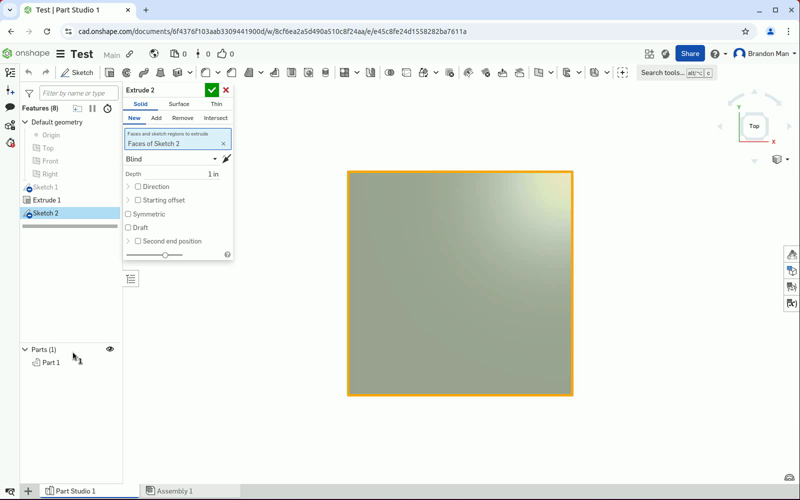
mouse_move(143, 106)
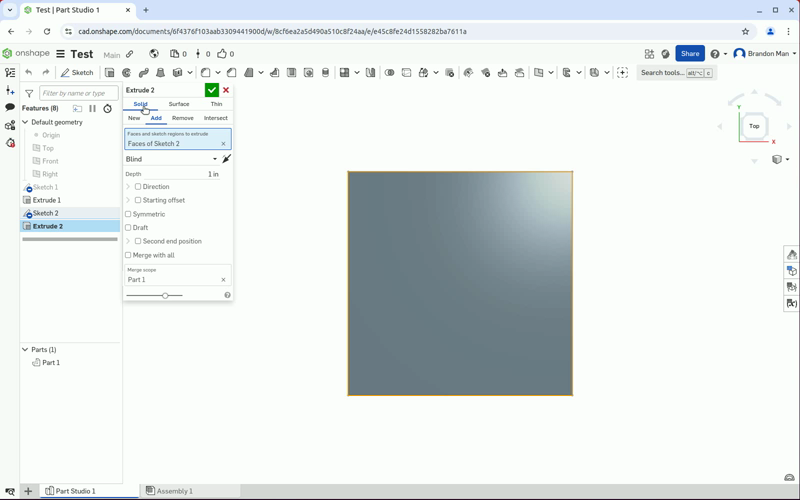
click(143, 106)
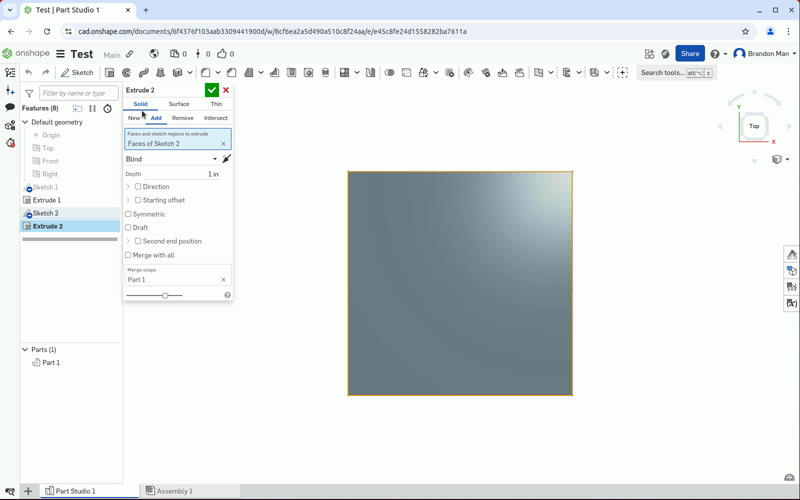
mouse_move(137, 120)
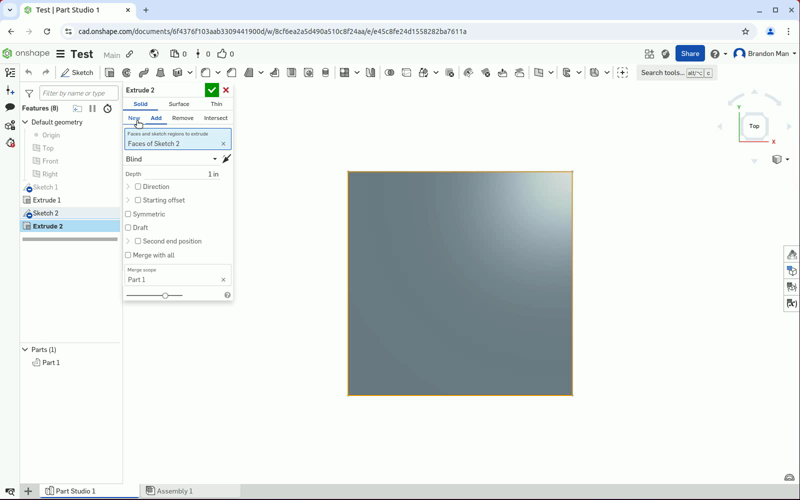
click(137, 120)
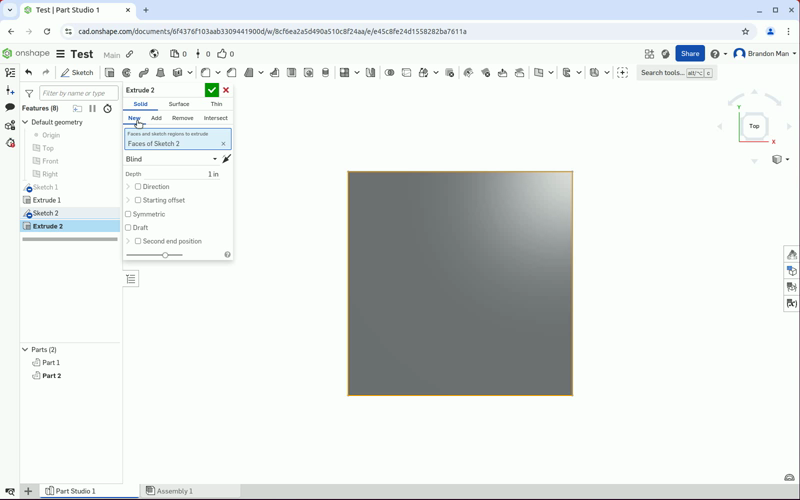
key(tab, 4)
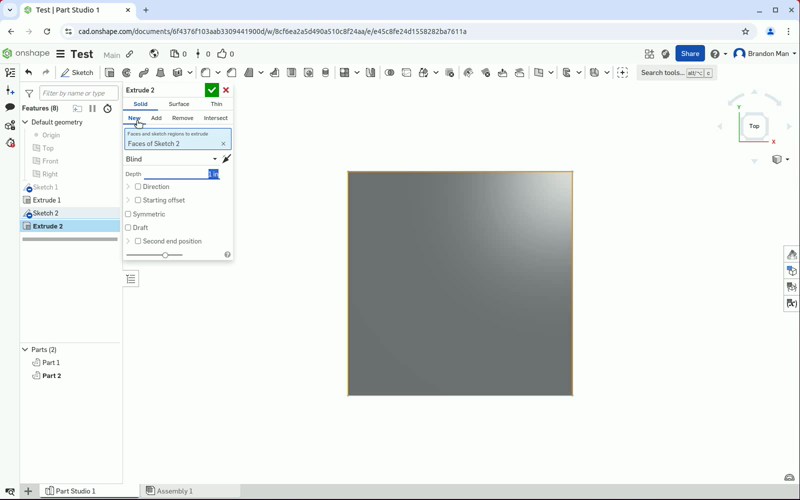
text(-2.407)
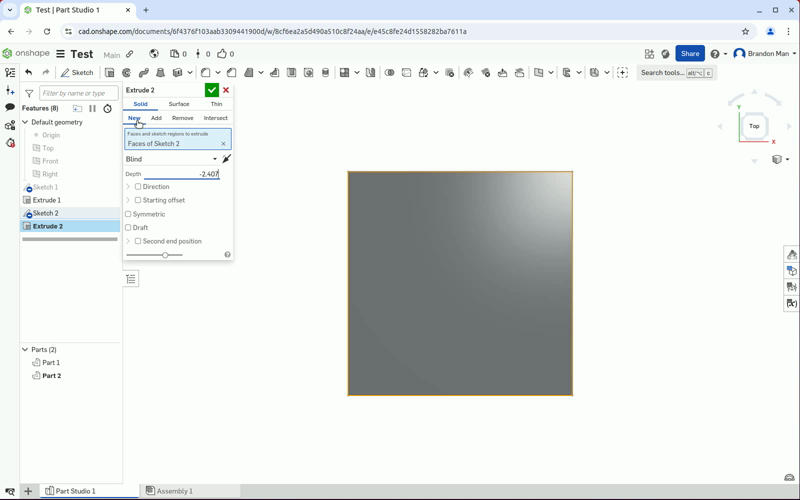
key(enter)
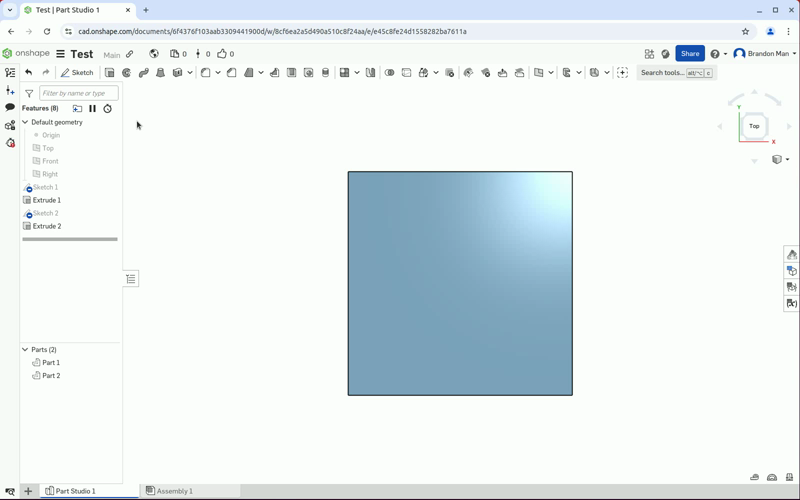
key(shift+h)
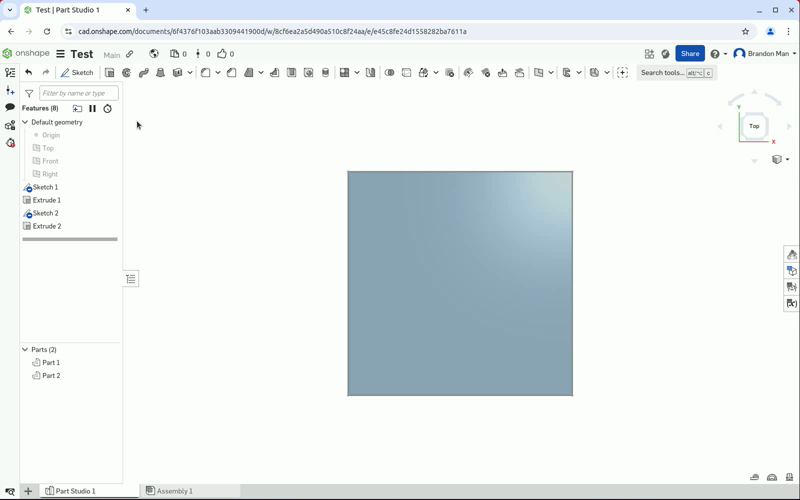
key(shift+h)
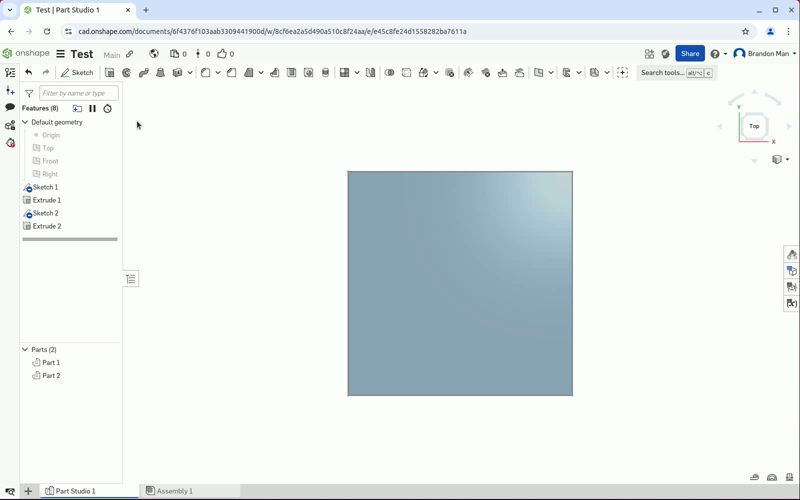
key(shift+7)
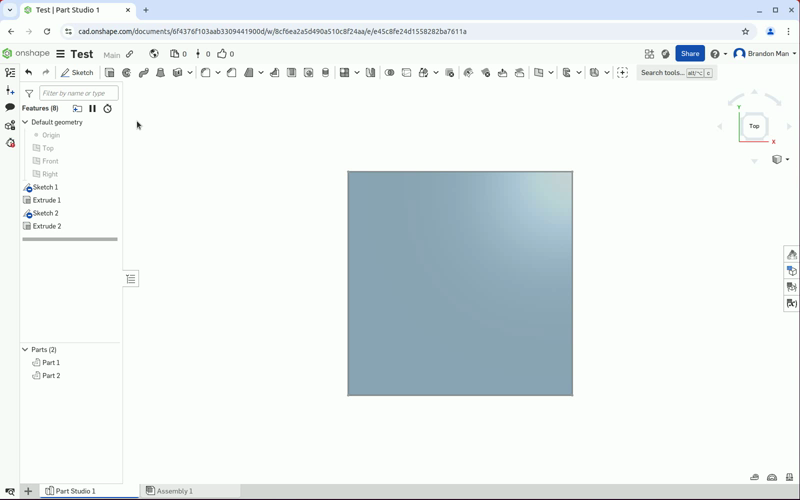
key(up, 3)
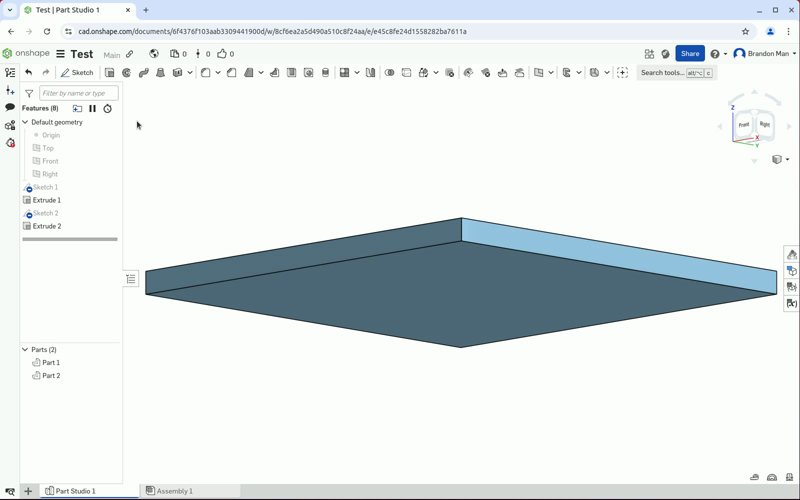
key(left, 3)
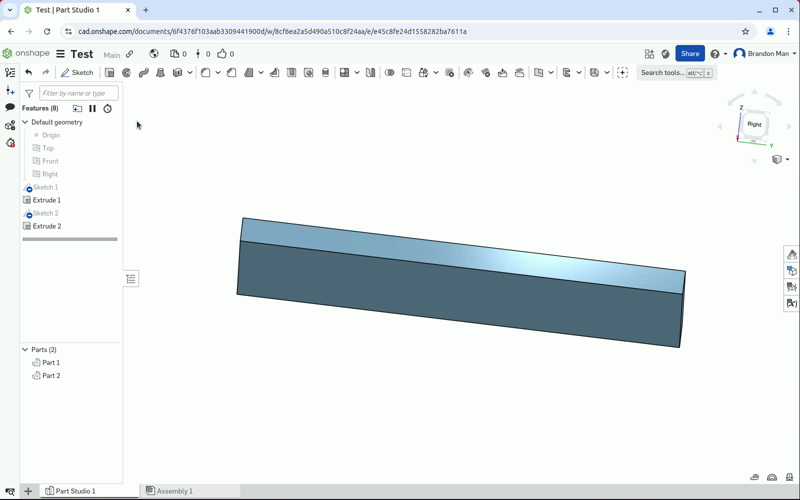
key(right, 3)
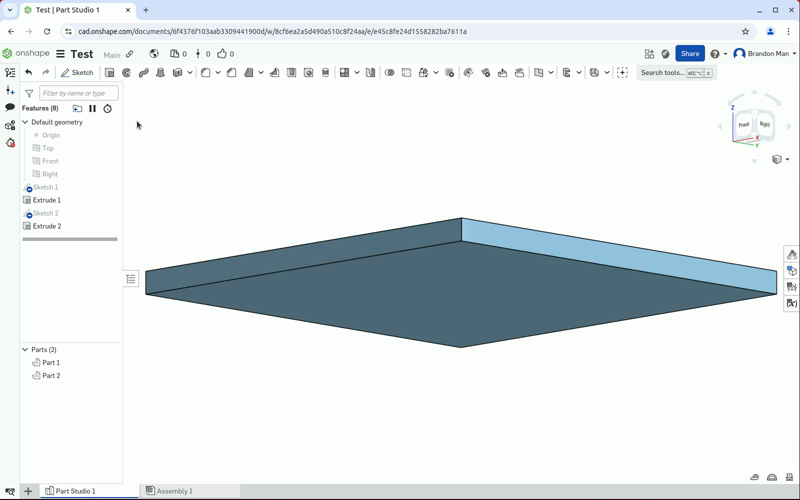
key(down, 3)
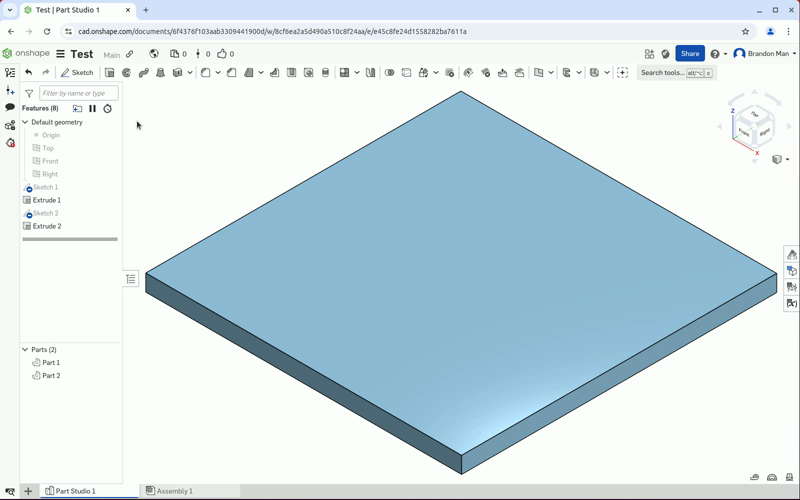
mouse_move(73, 189)
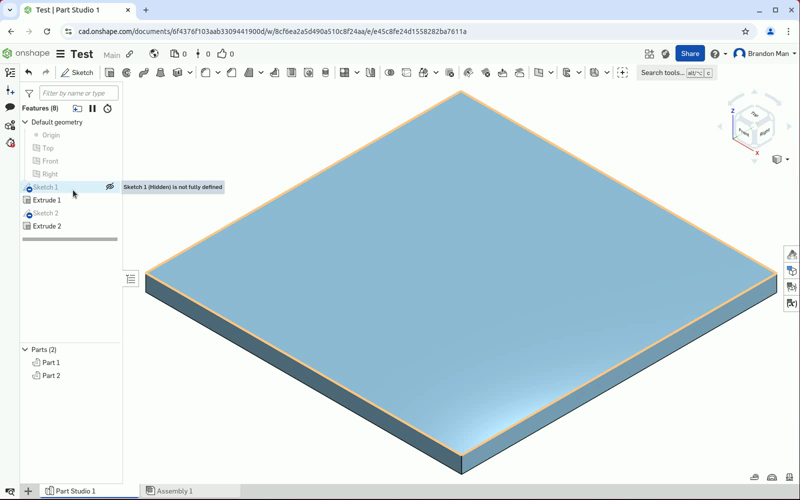
click(73, 189)